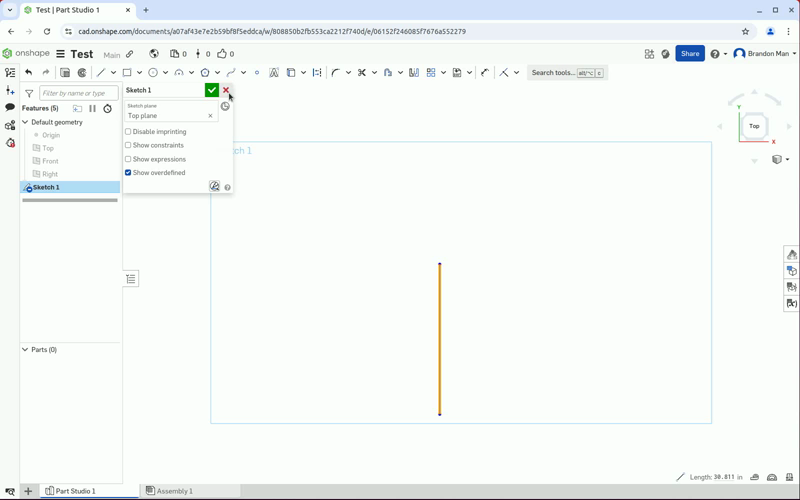
key(shift+h)
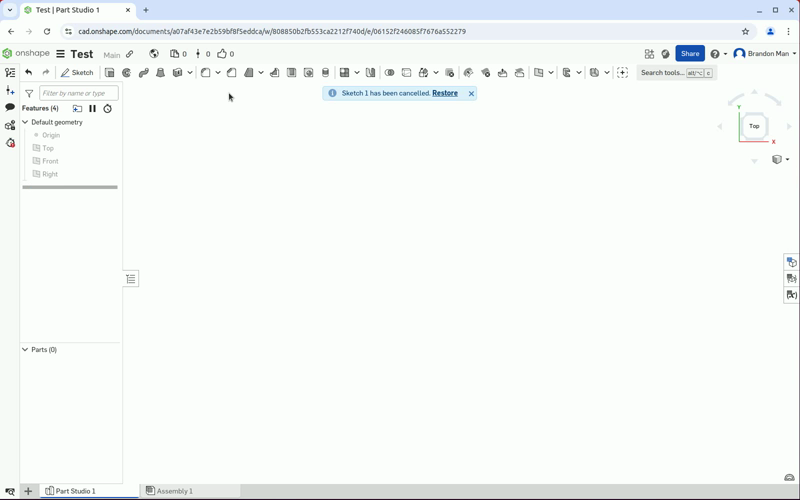
mouse_move(73, 352)
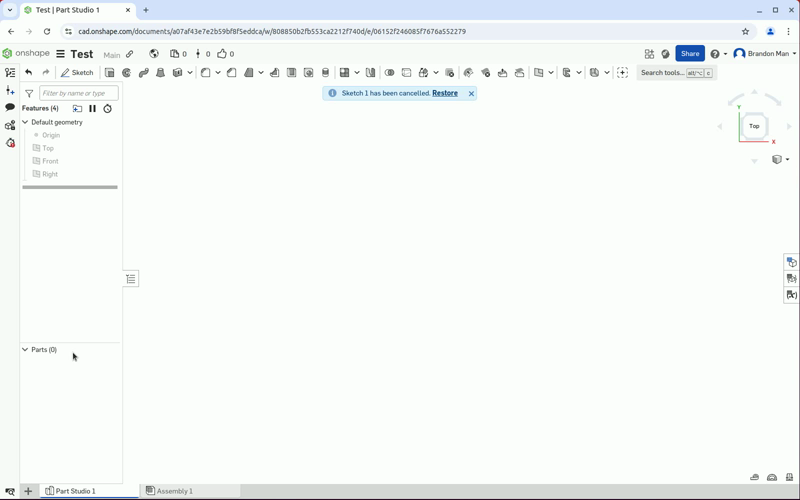
key(y)
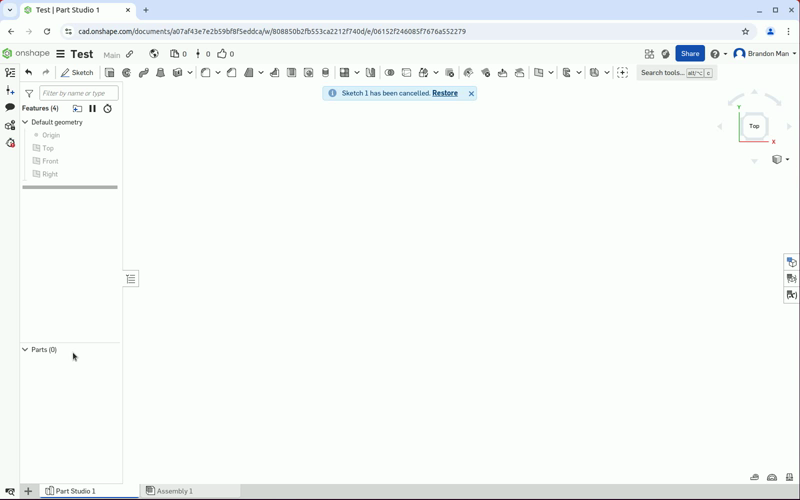
key(shift+p)
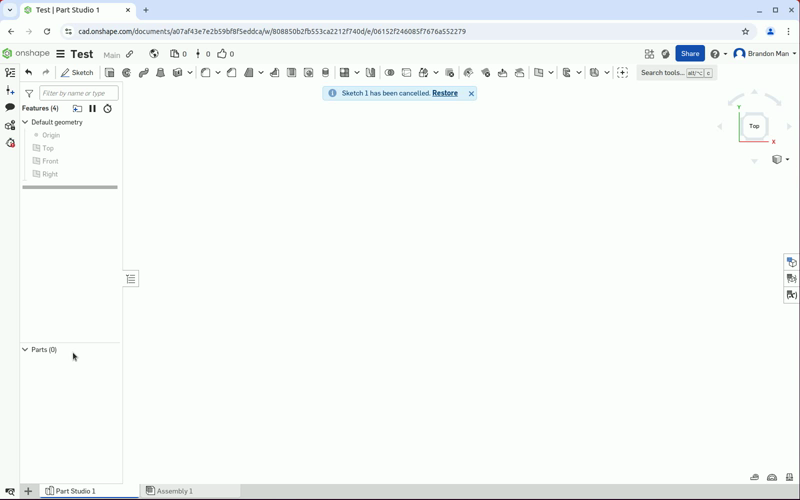
key(space)
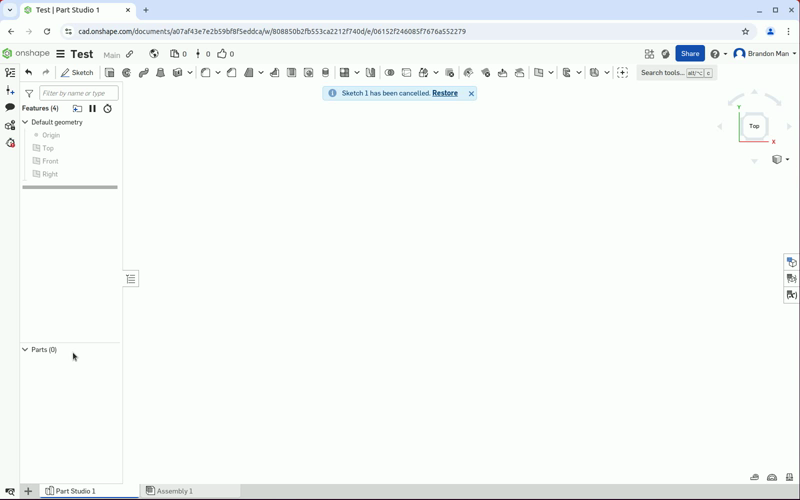
key_down(shift)
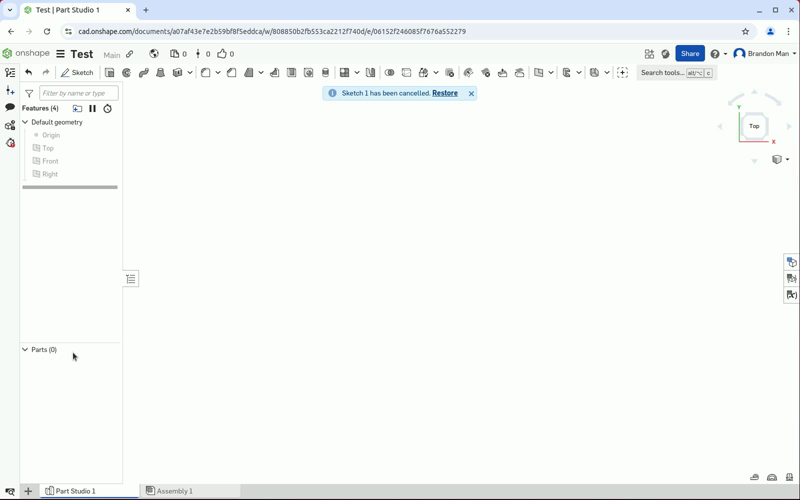
key(up)
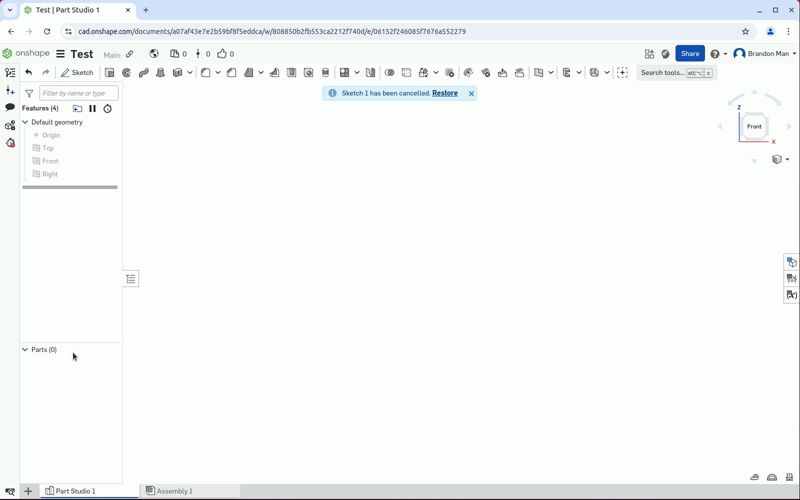
key_up(shift)
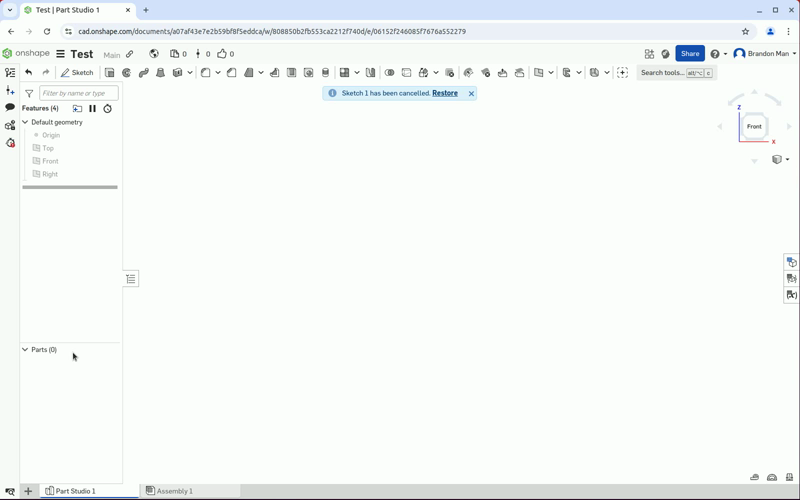
mouse_move(73, 352)
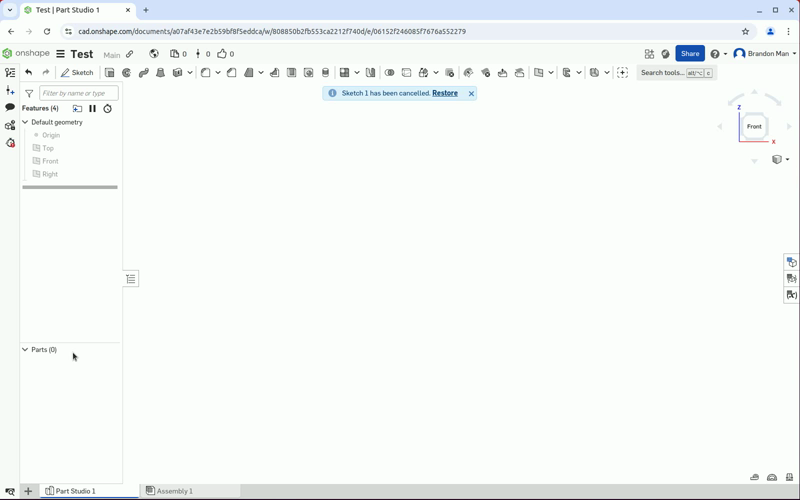
key(shift+y)
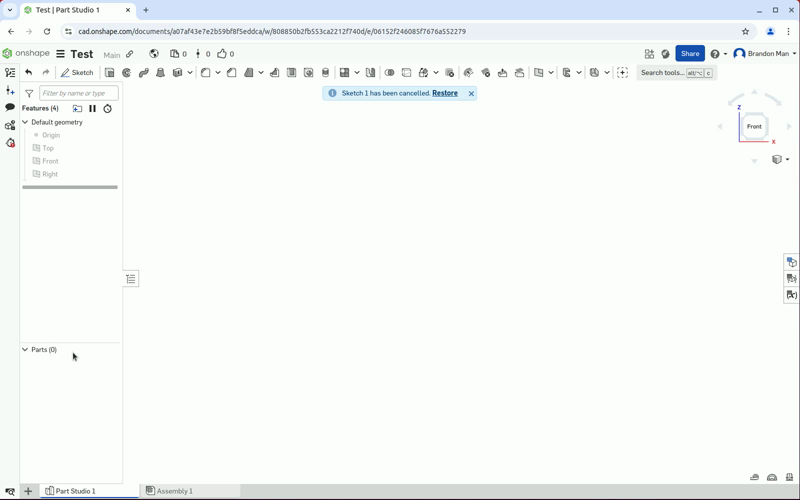
key(shift+s)
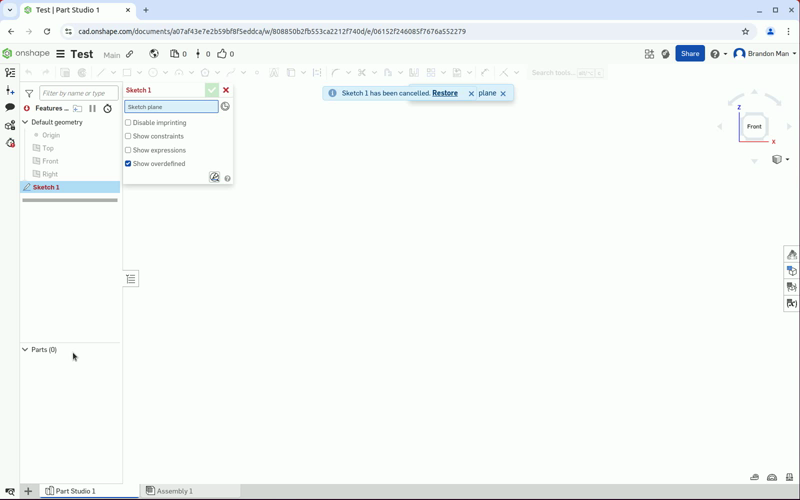
mouse_move(73, 163)
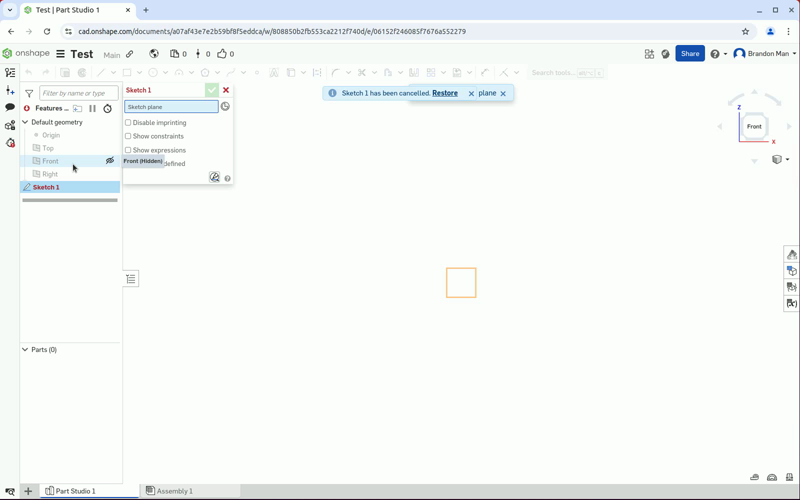
click(73, 163)
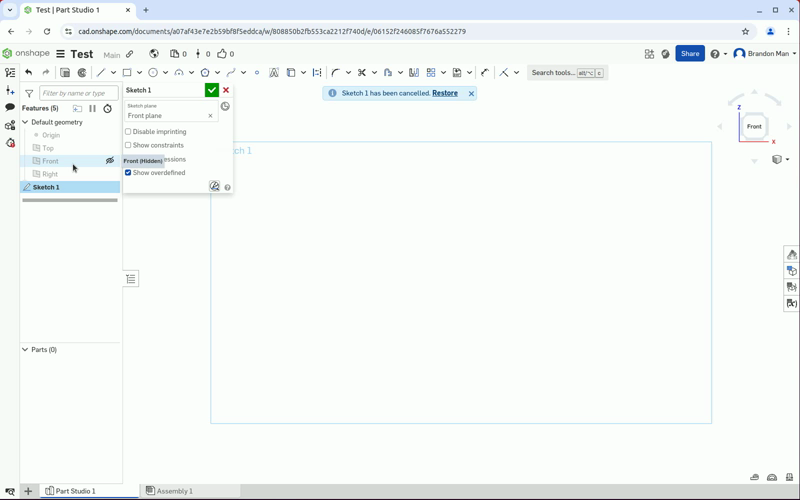
mouse_move(73, 352)
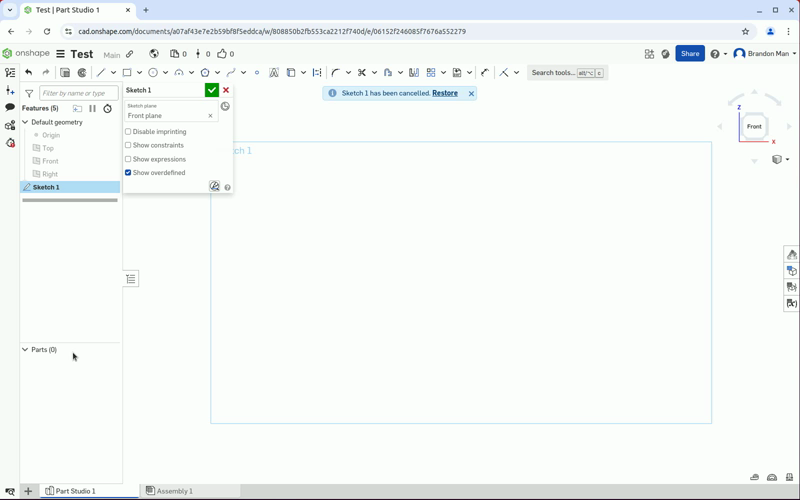
key(y)
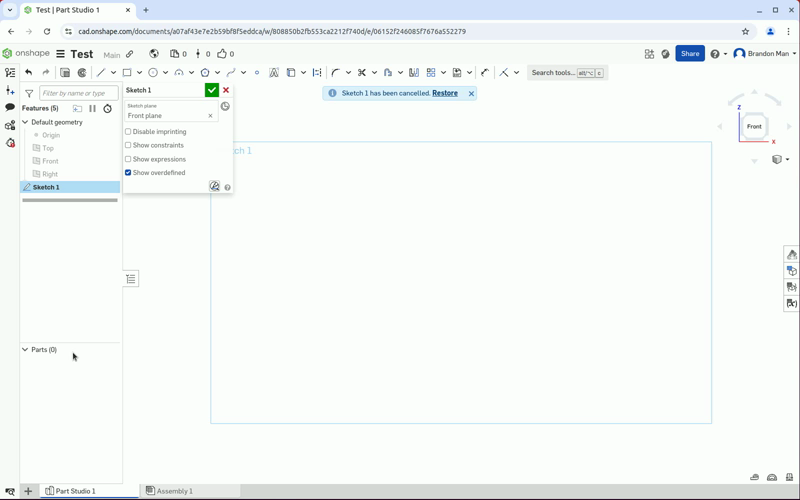
key(l)
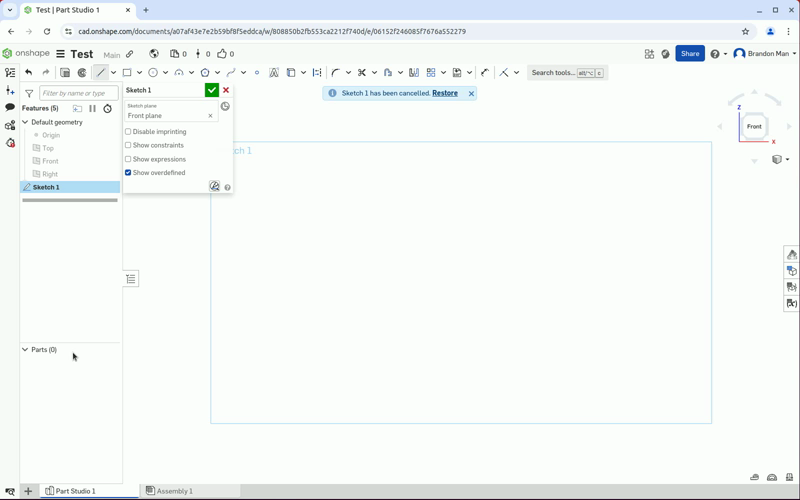
key_down(shift)
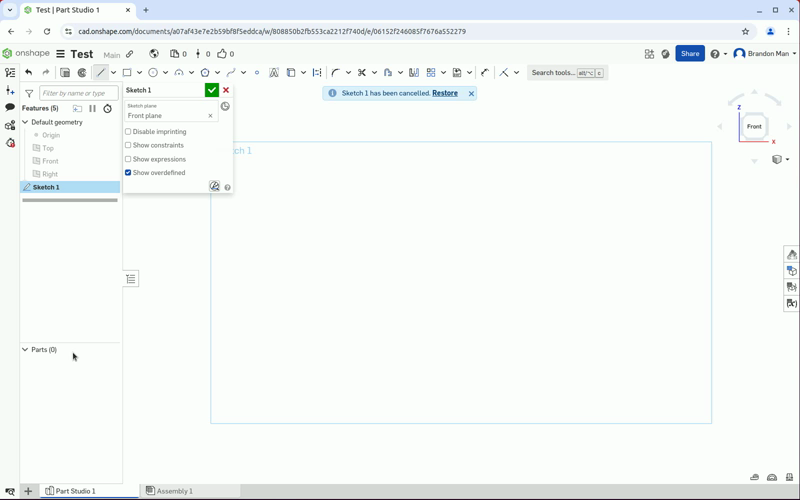
mouse_move(438, 372)
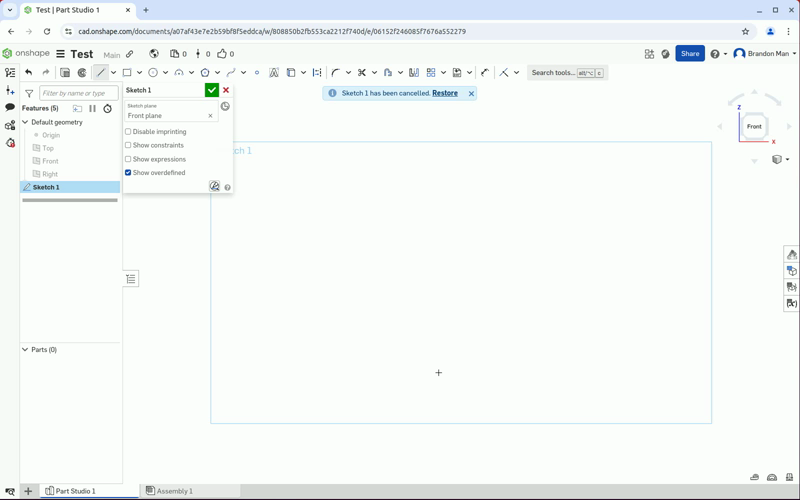
click(438, 372)
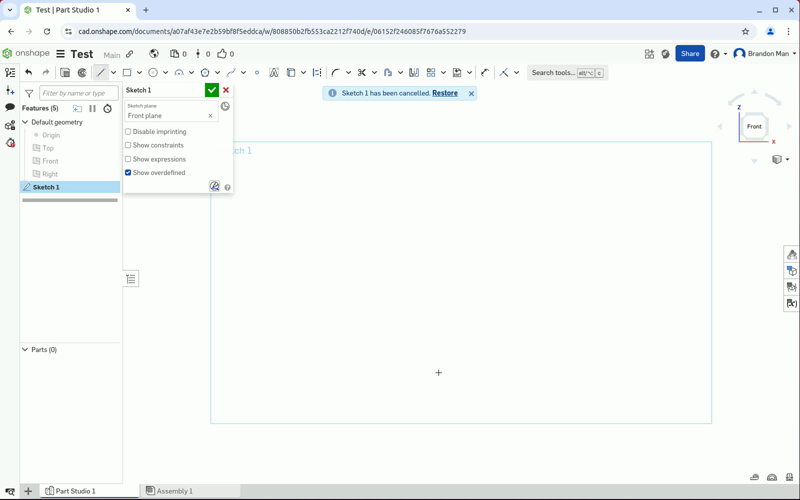
key_up(shift)
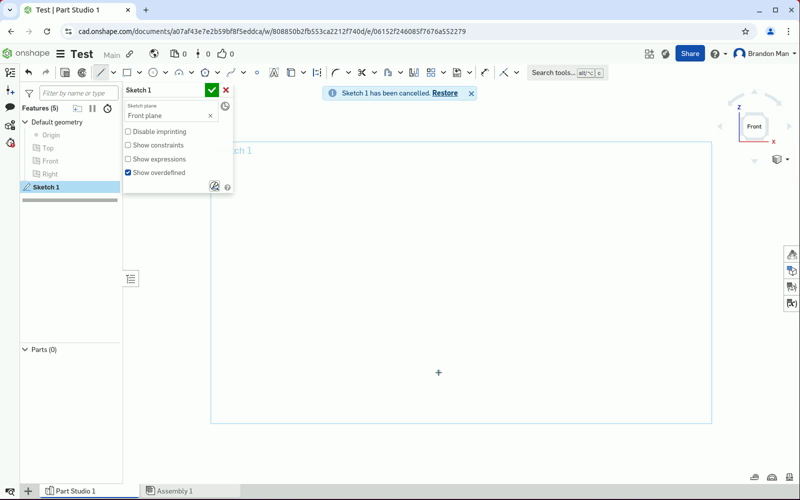
key_down(shift)
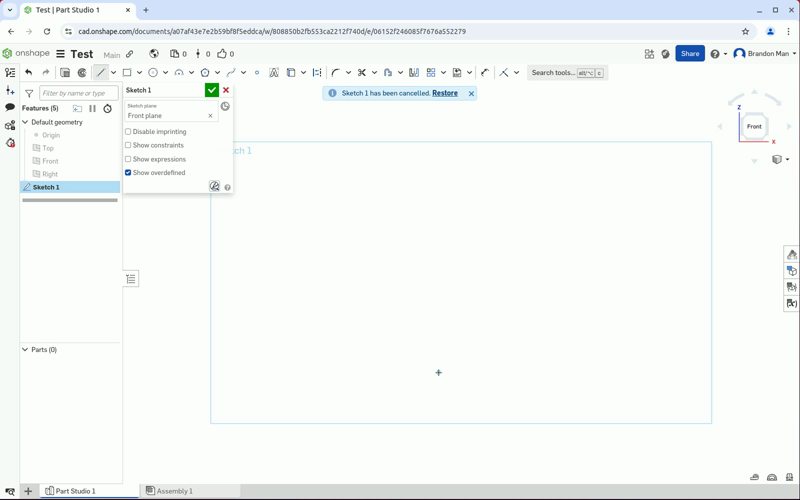
mouse_move(573, 372)
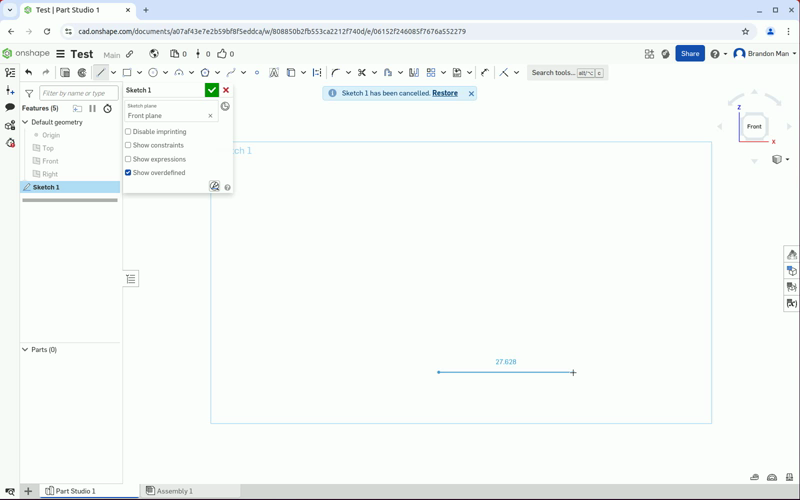
click(573, 372)
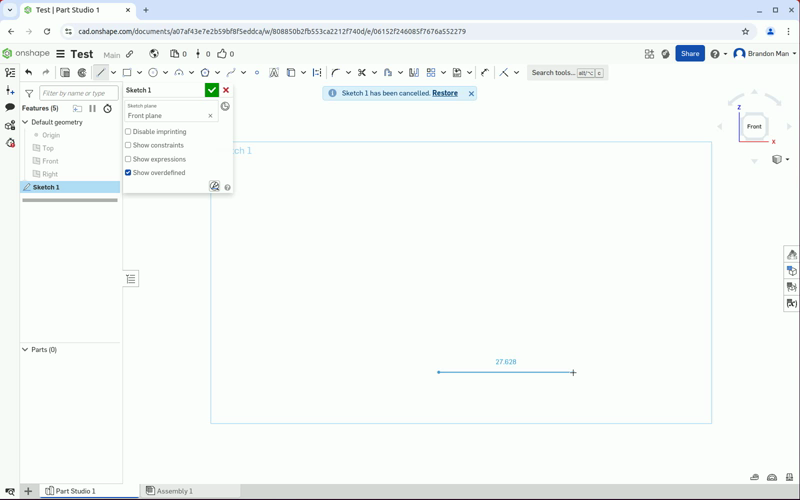
key_up(shift)
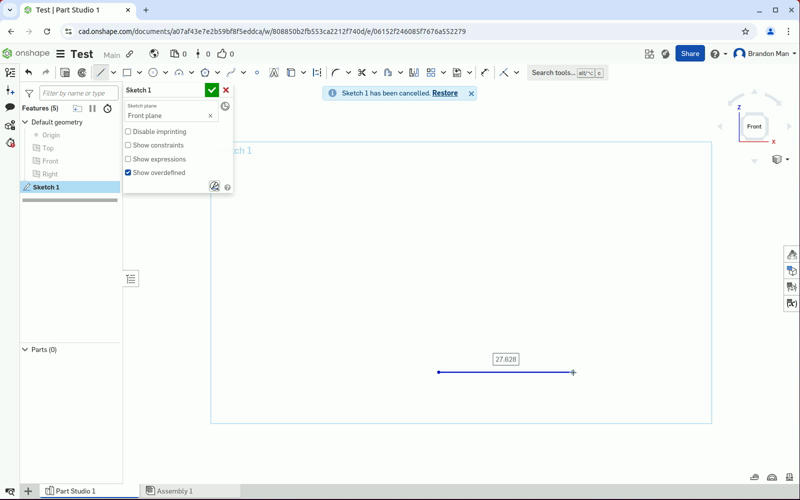
key_down(shift)
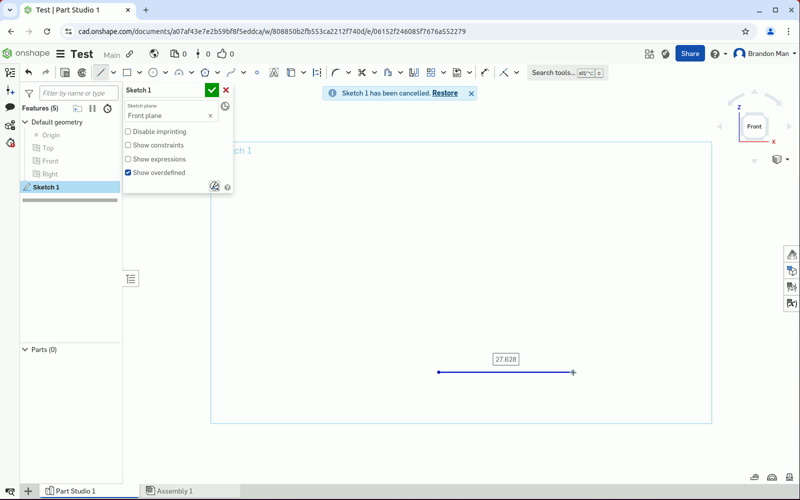
mouse_move(438, 237)
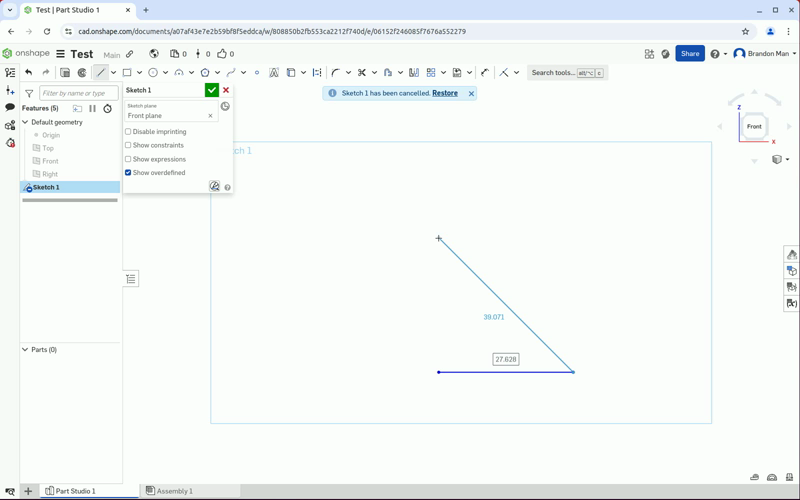
click(438, 237)
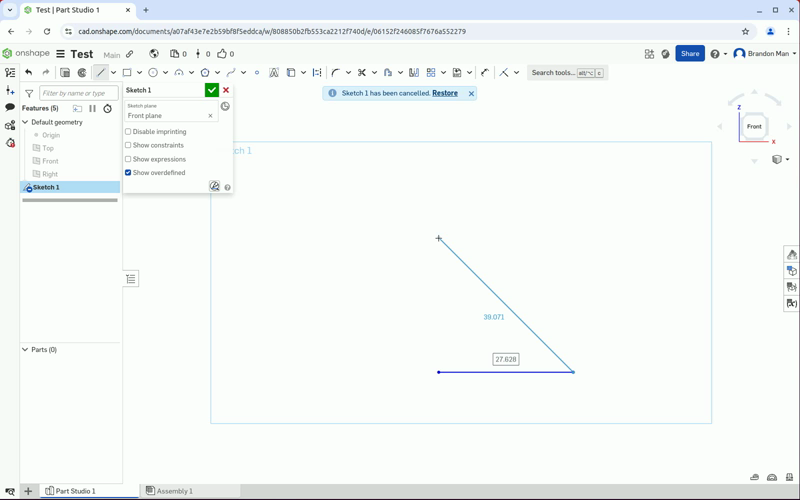
key_up(shift)
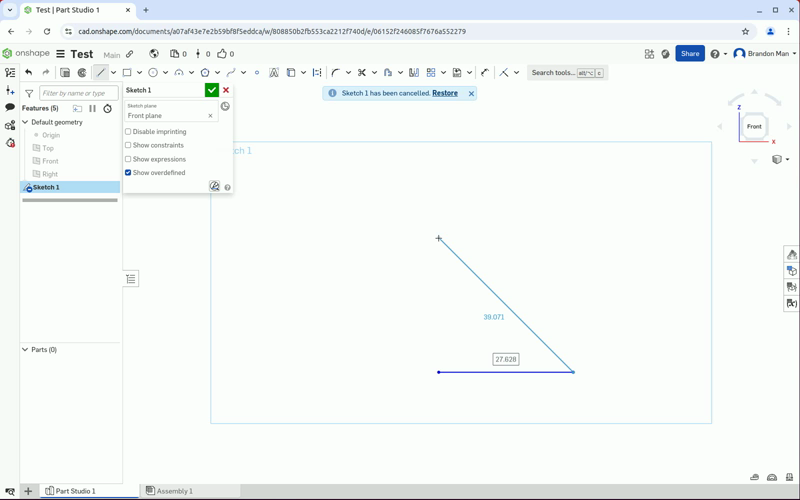
key_down(shift)
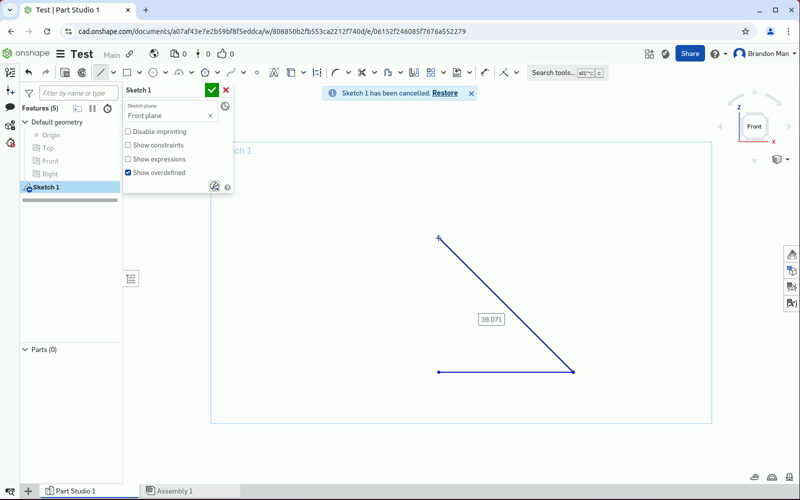
mouse_move(438, 372)
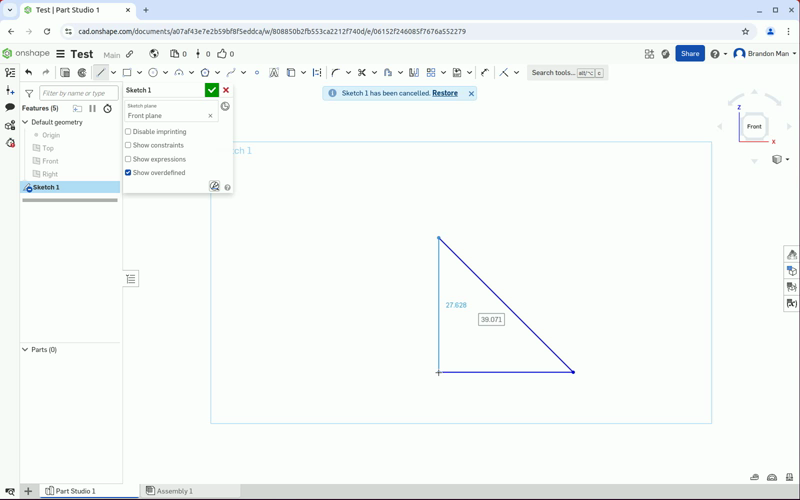
key_up(shift)
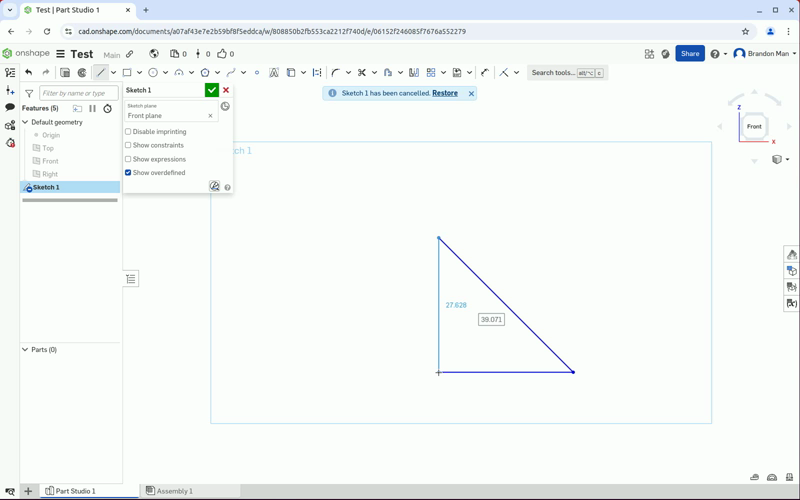
click(438, 372)
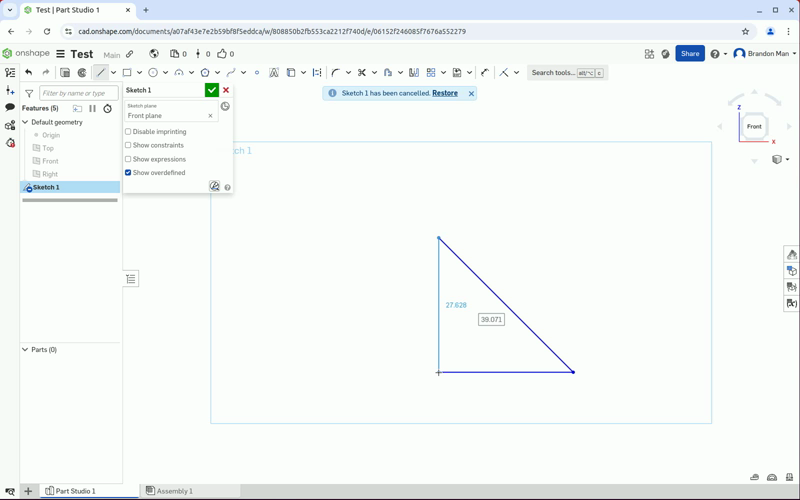
key(esc)
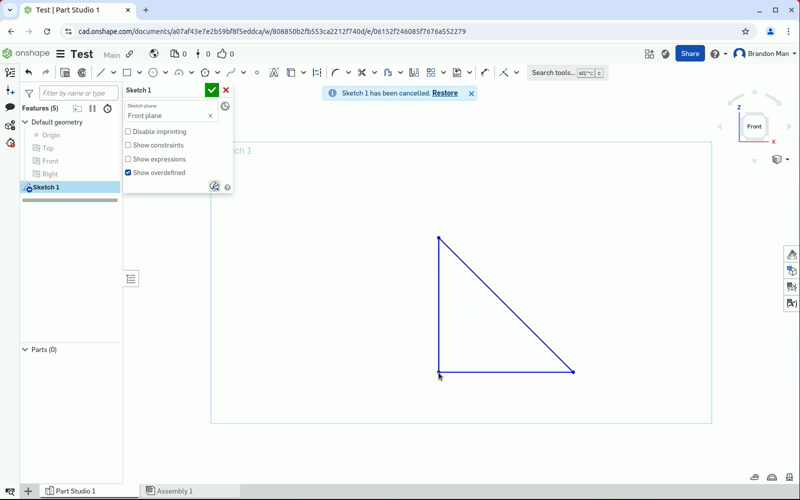
mouse_move(535, 360)
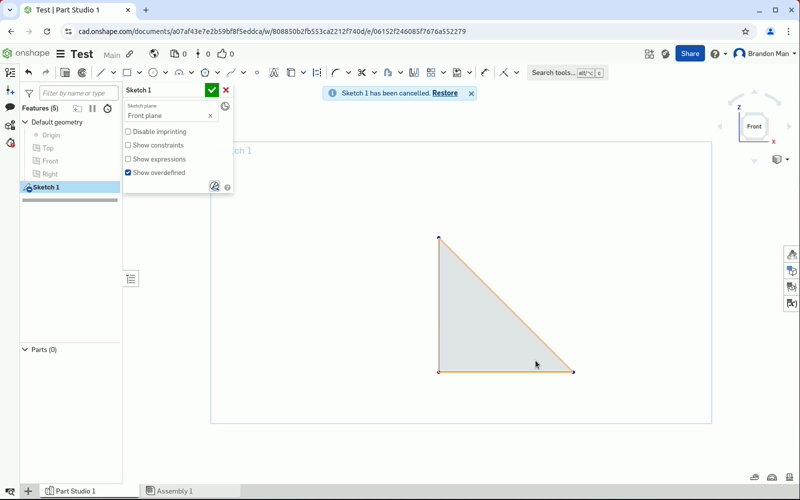
click(535, 360)
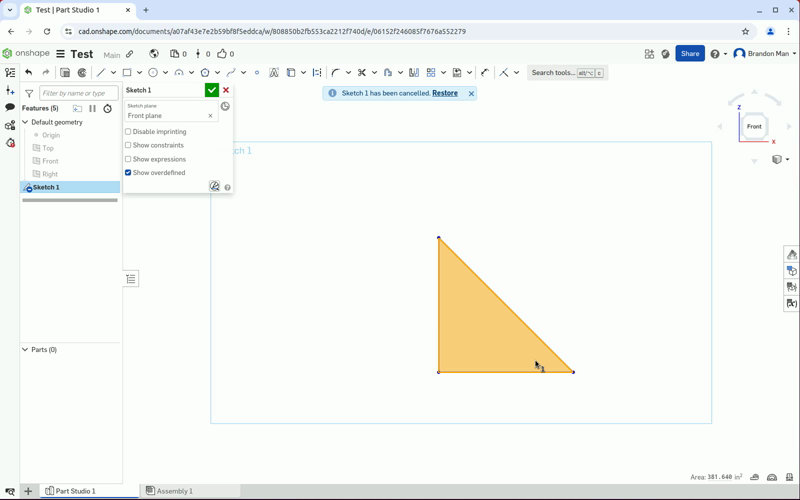
mouse_move(73, 352)
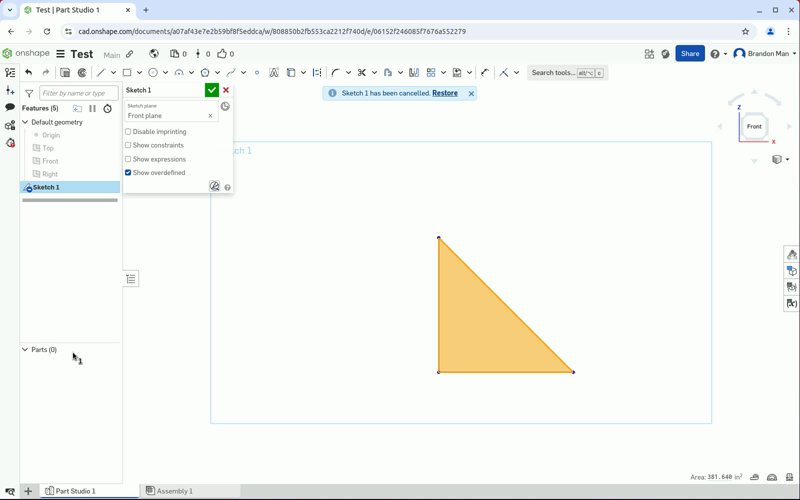
key(shift+y)
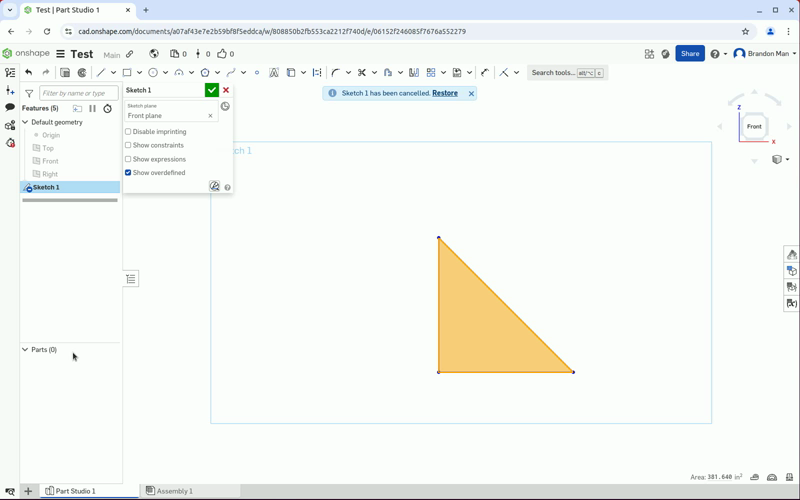
key(shift+e)
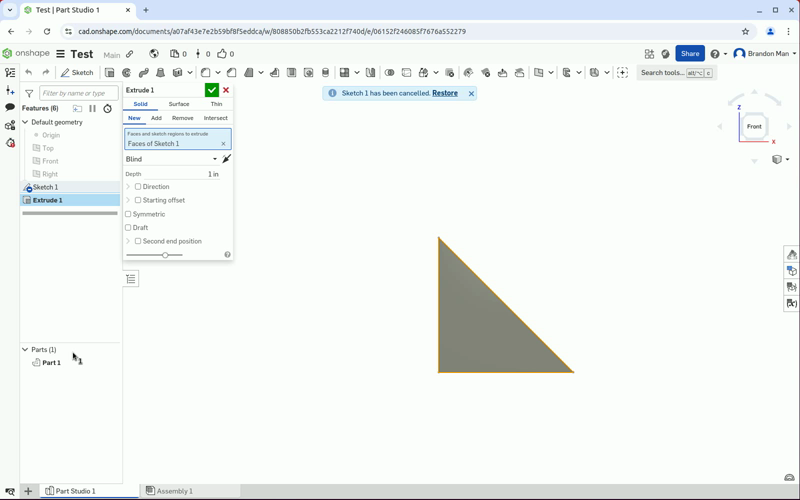
mouse_move(143, 106)
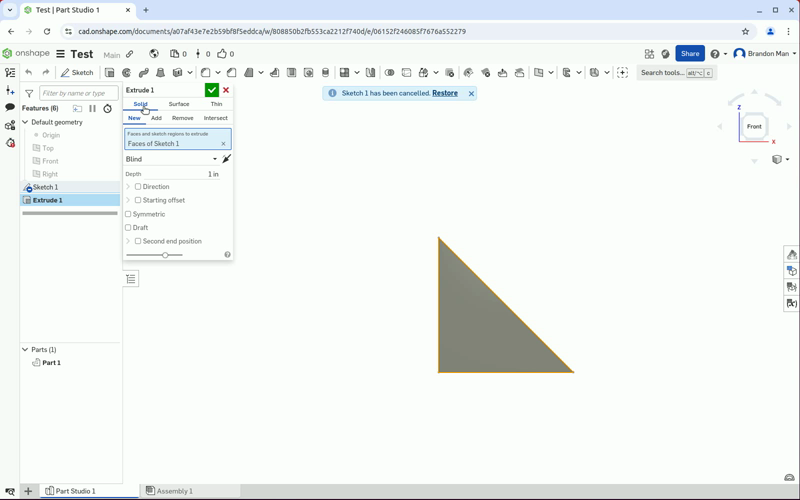
click(143, 106)
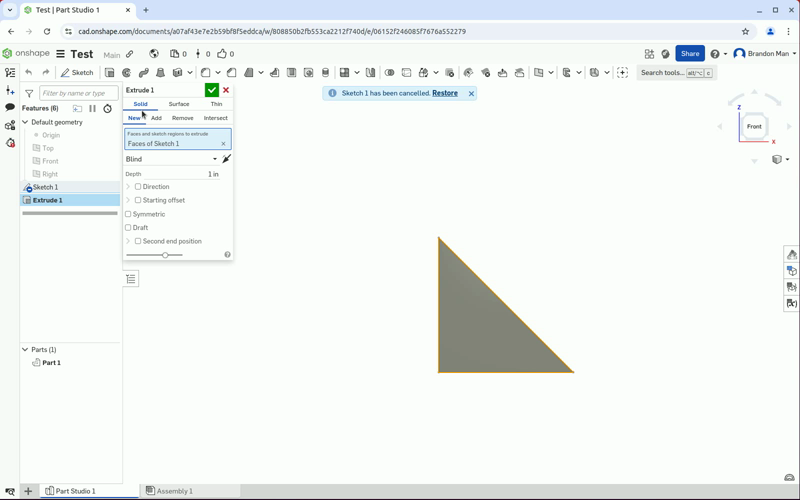
mouse_move(137, 120)
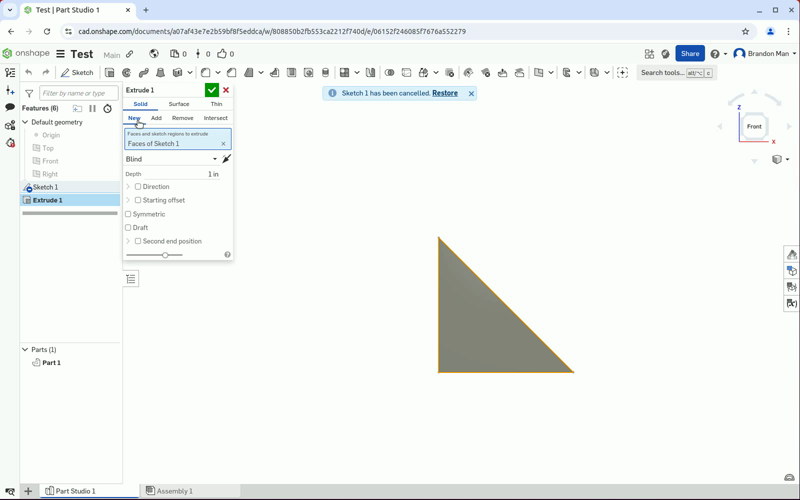
click(137, 120)
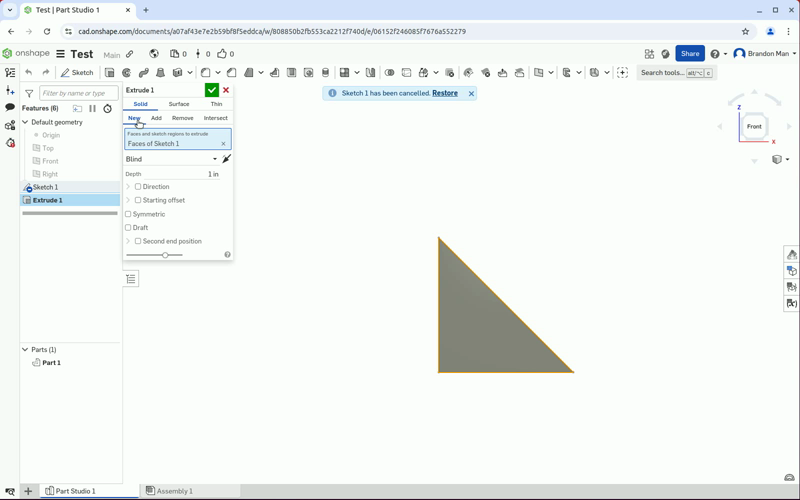
key(tab, 4)
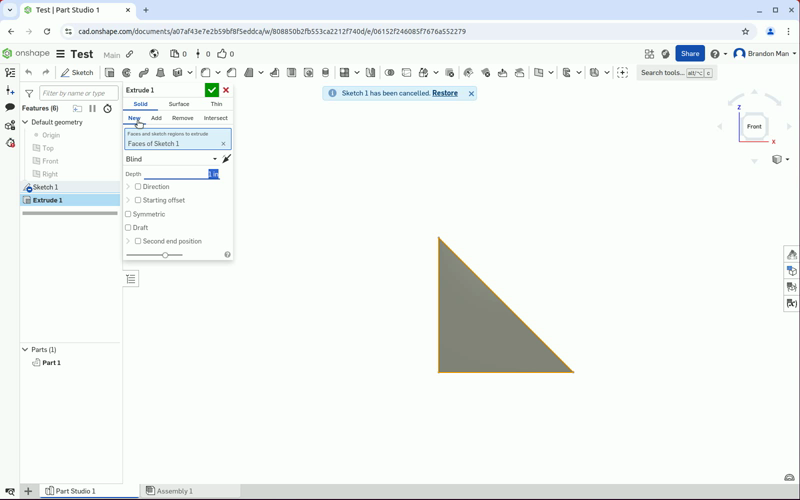
text(2.648)
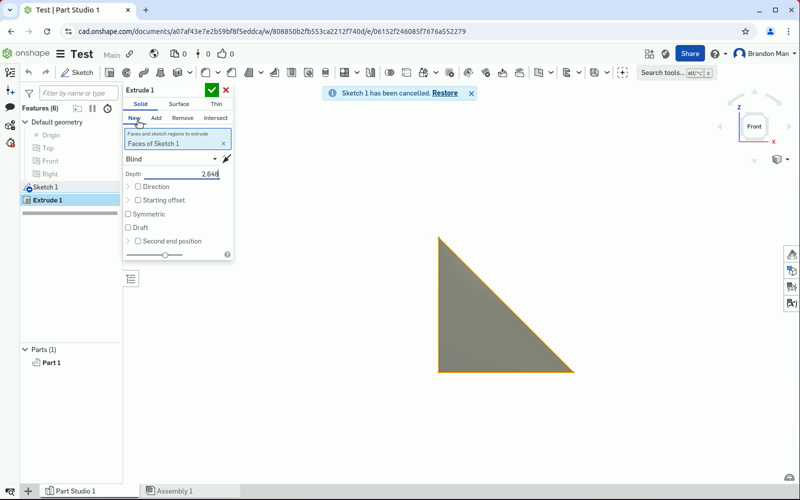
key(enter)
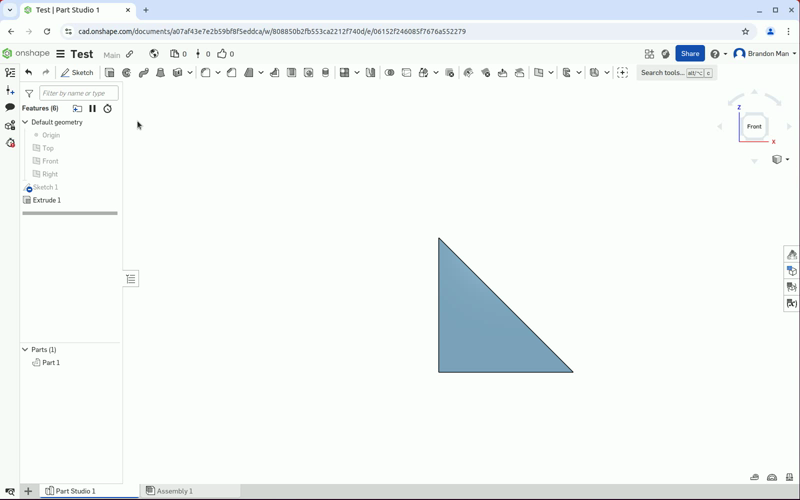
key(shift+h)
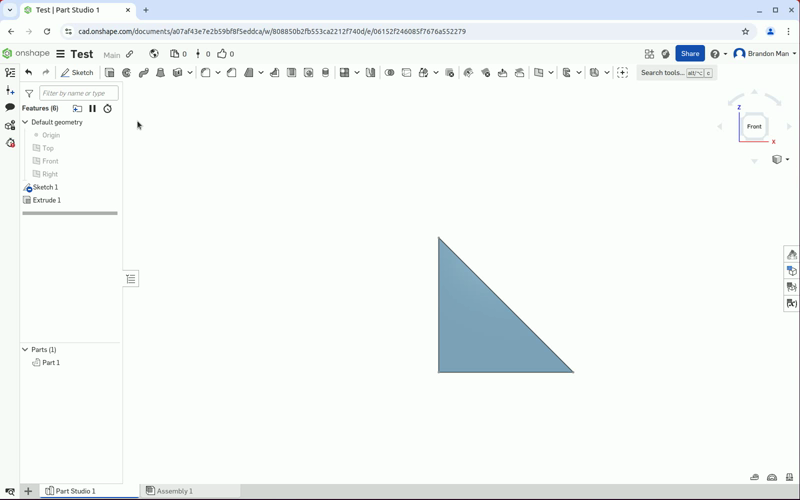
key(shift+h)
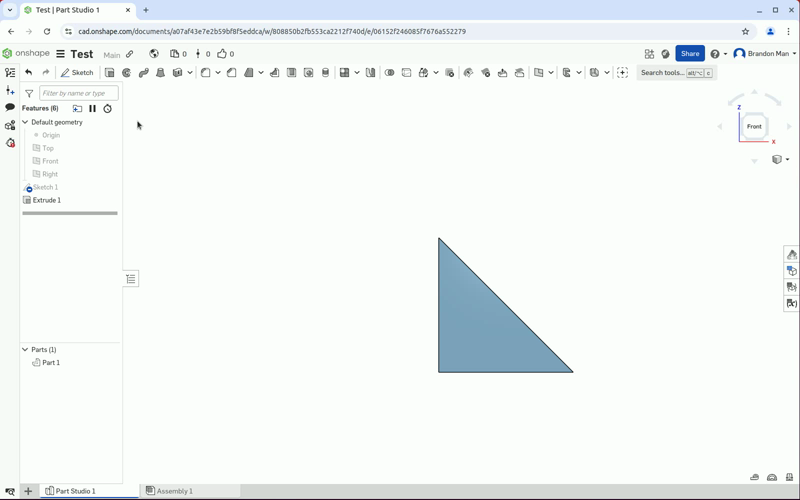
mouse_move(73, 189)
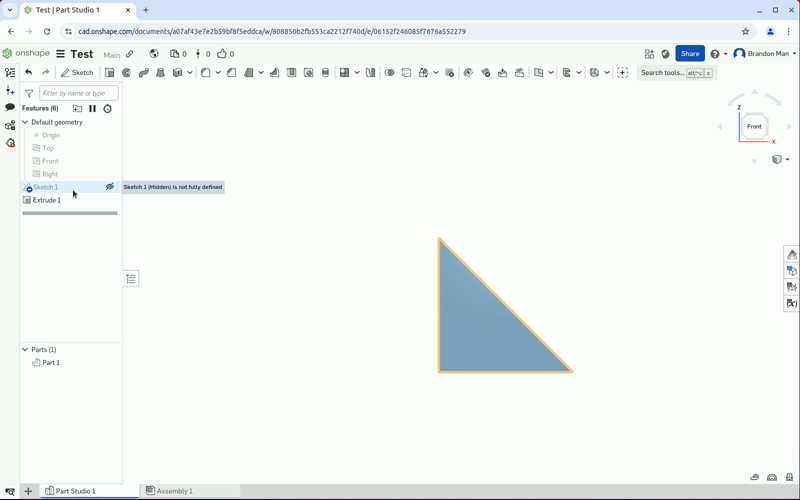
click(73, 189)
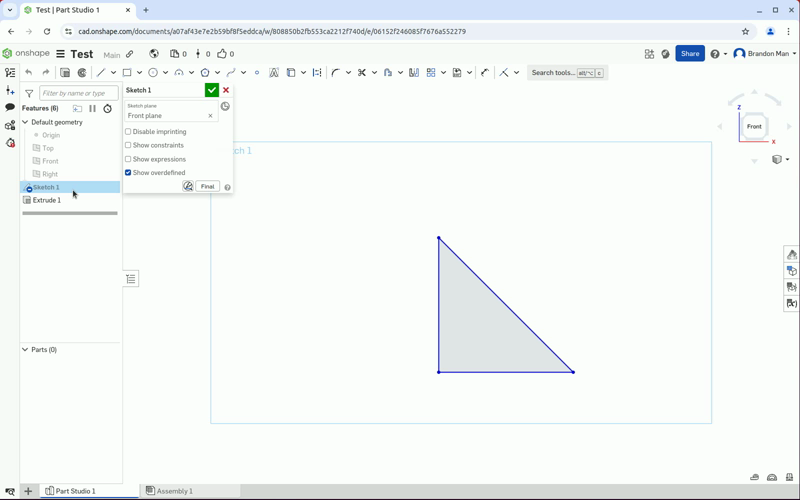
mouse_move(229, 92)
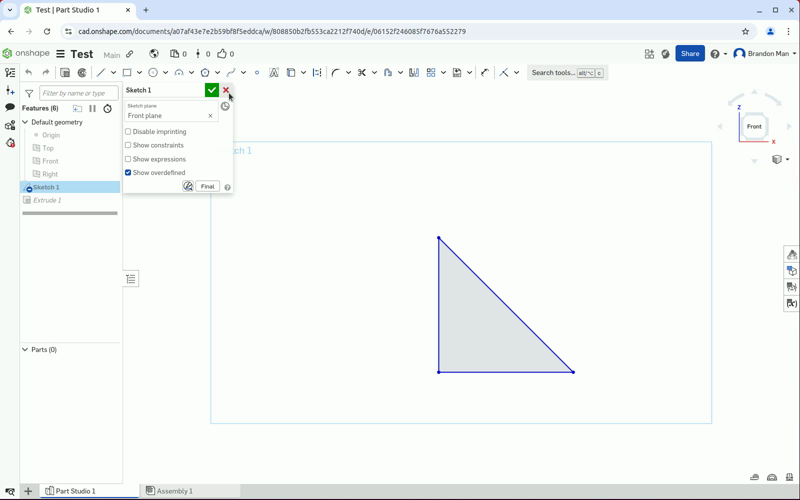
click(229, 92)
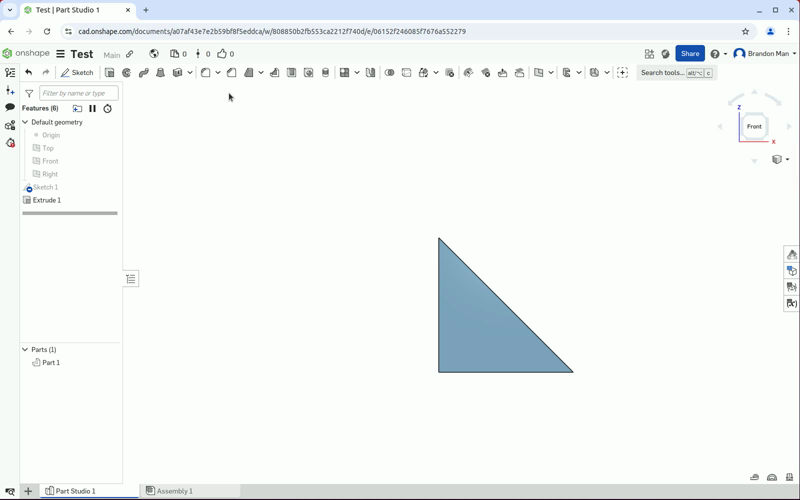
mouse_move(541, 75)
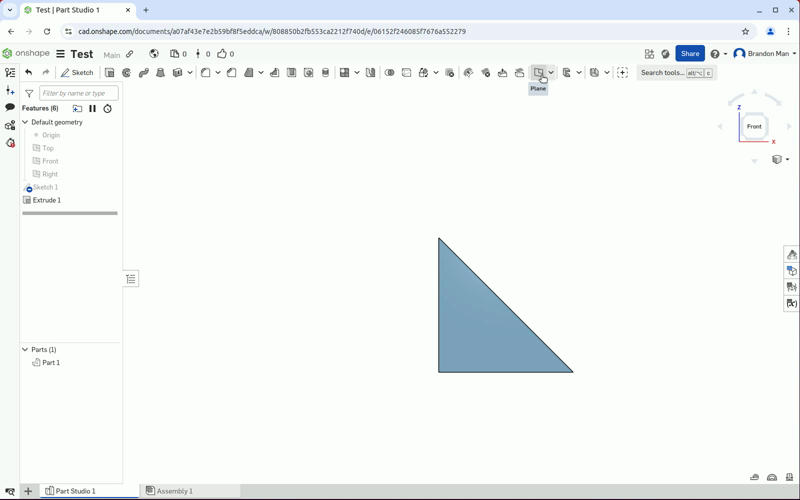
click(541, 75)
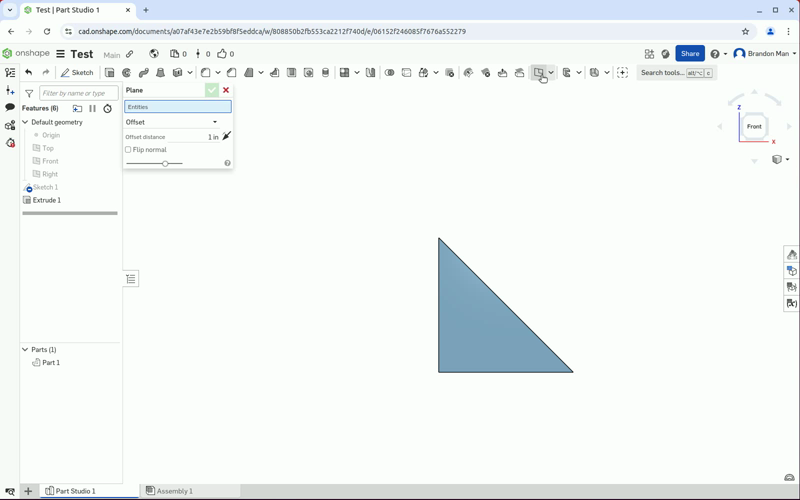
mouse_move(73, 163)
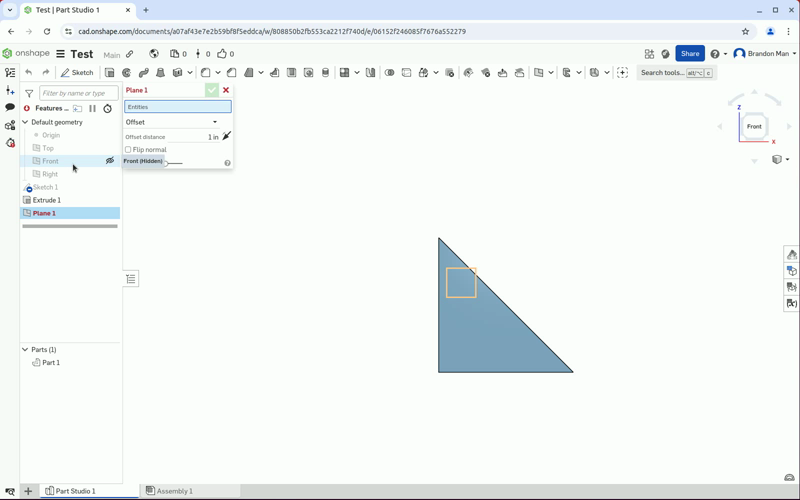
click(73, 163)
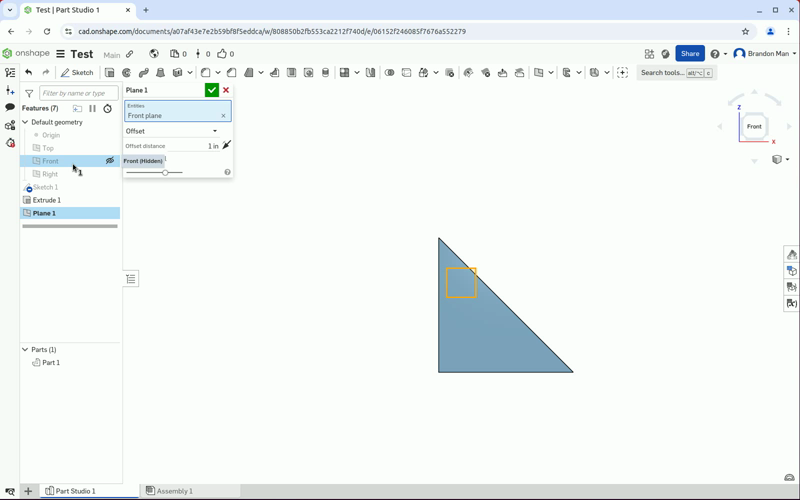
key(tab, 2)
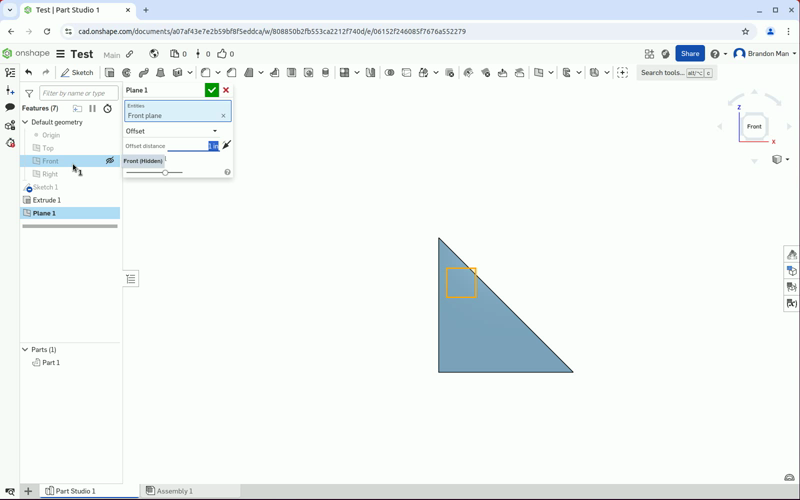
text(2.65)
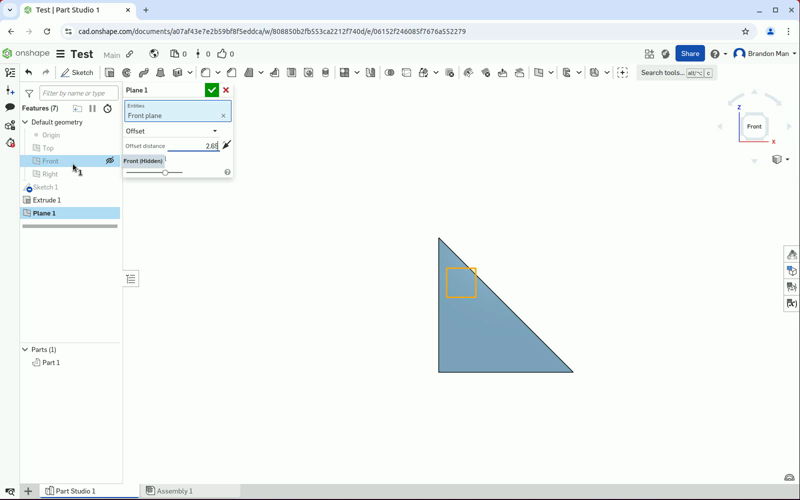
key(enter, 2)
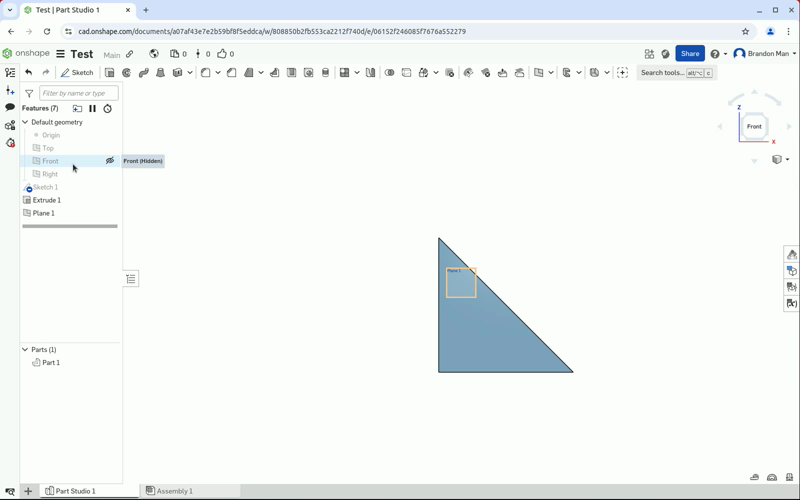
key(shift+s)
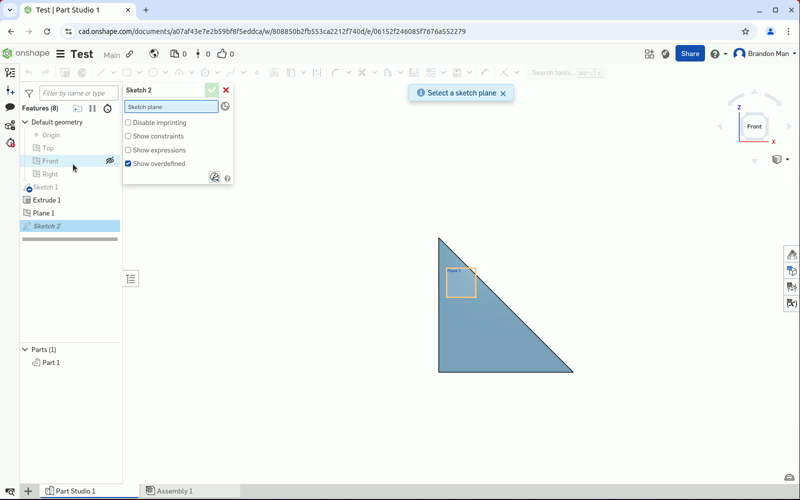
mouse_move(73, 215)
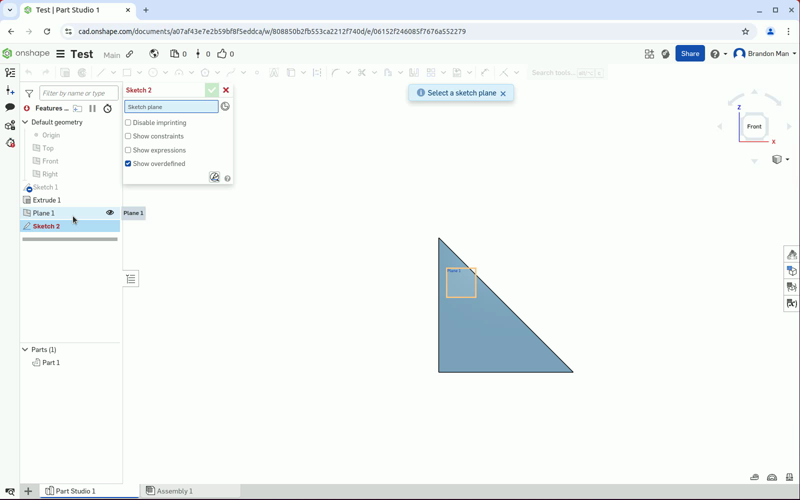
click(73, 215)
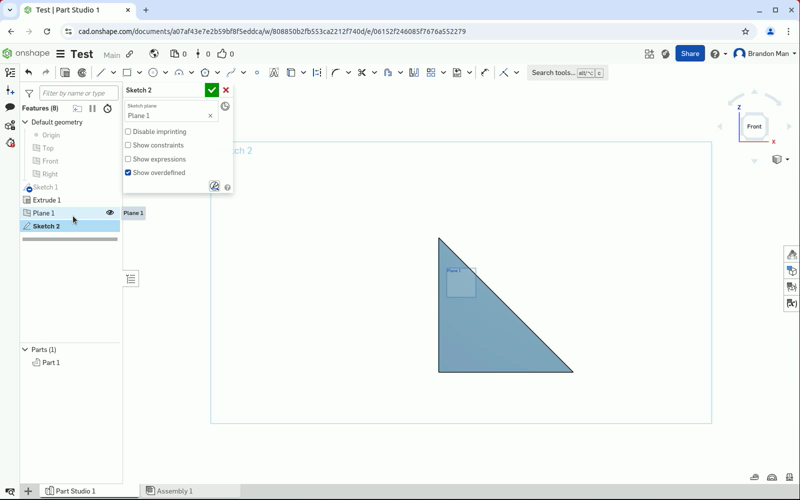
mouse_move(73, 352)
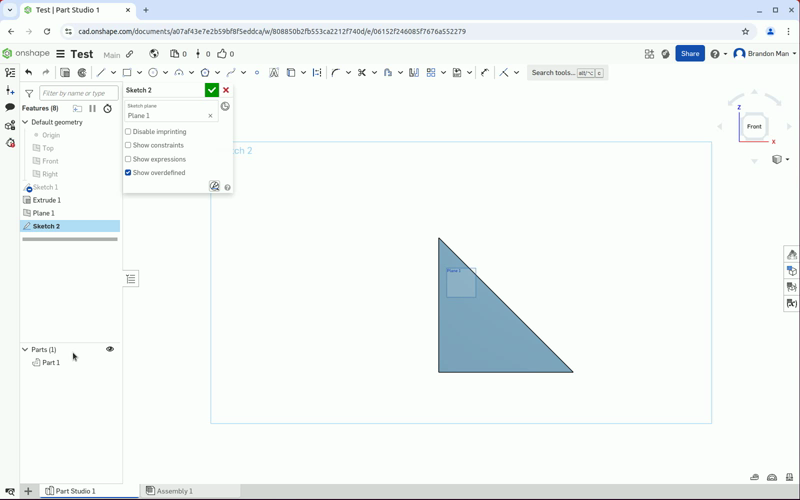
key(y)
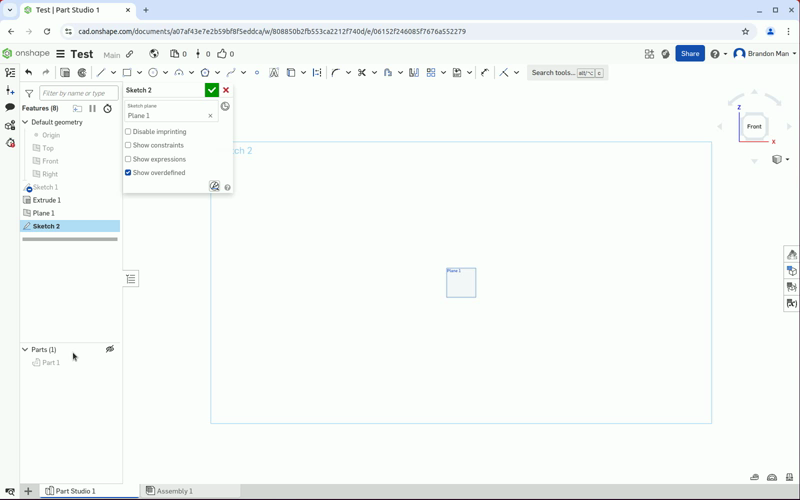
key(c)
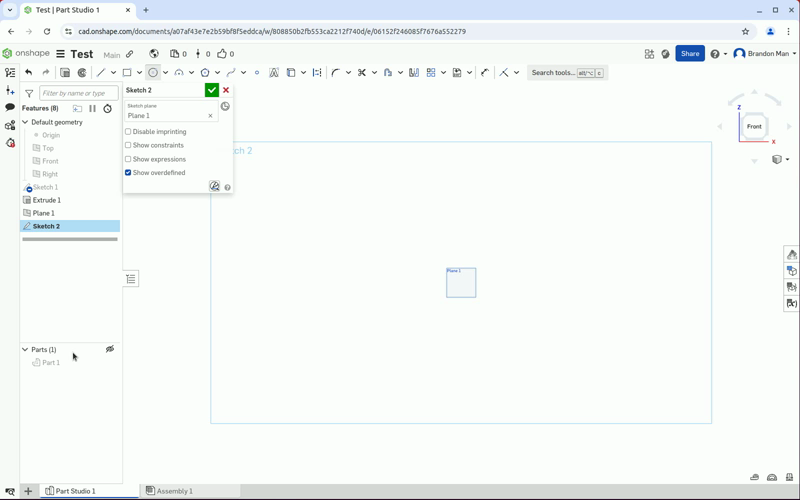
key_down(shift)
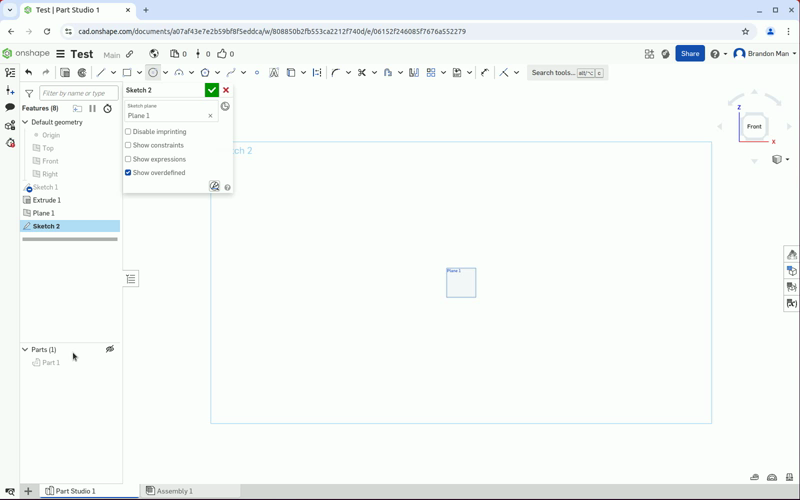
mouse_move(449, 264)
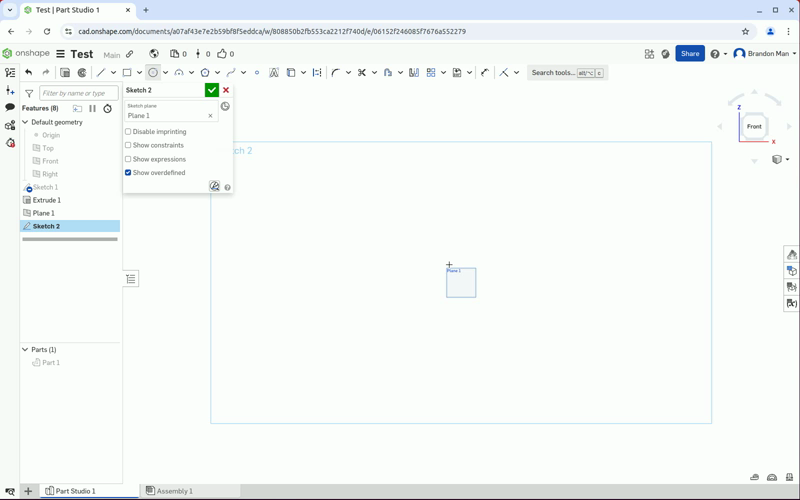
click(449, 264)
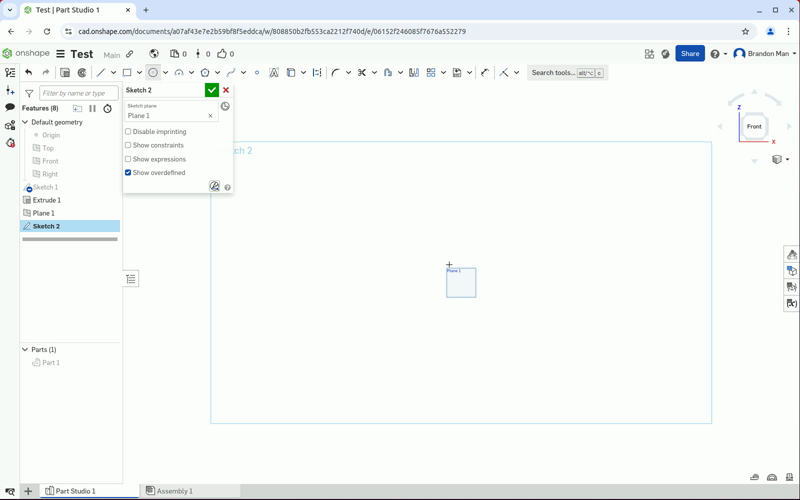
key_up(shift)
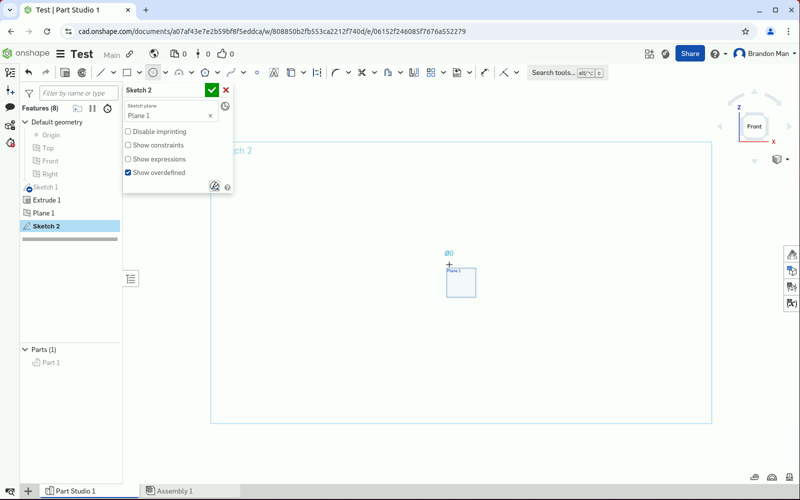
mouse_move(455, 264)
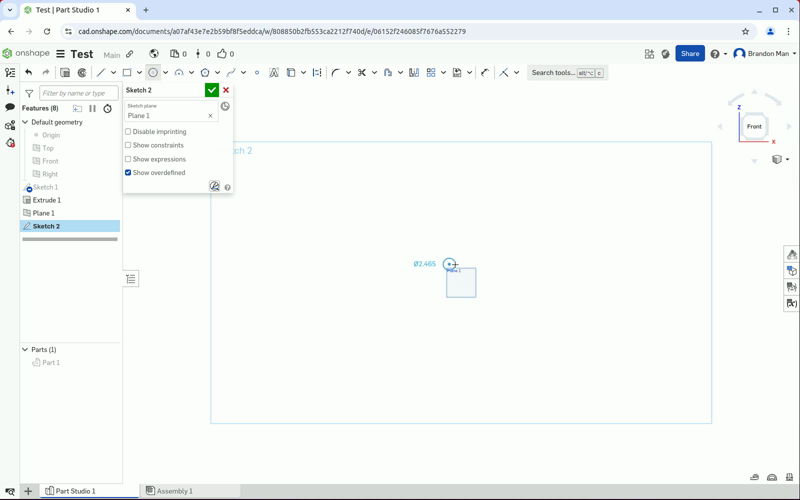
click(455, 264)
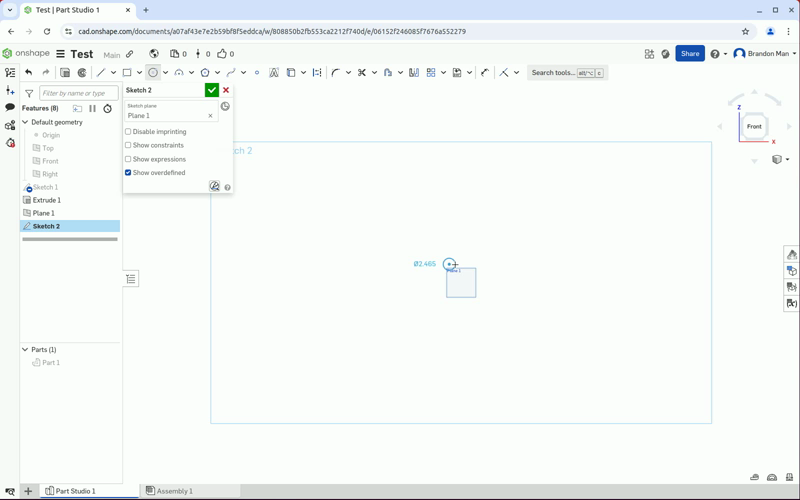
key(esc)
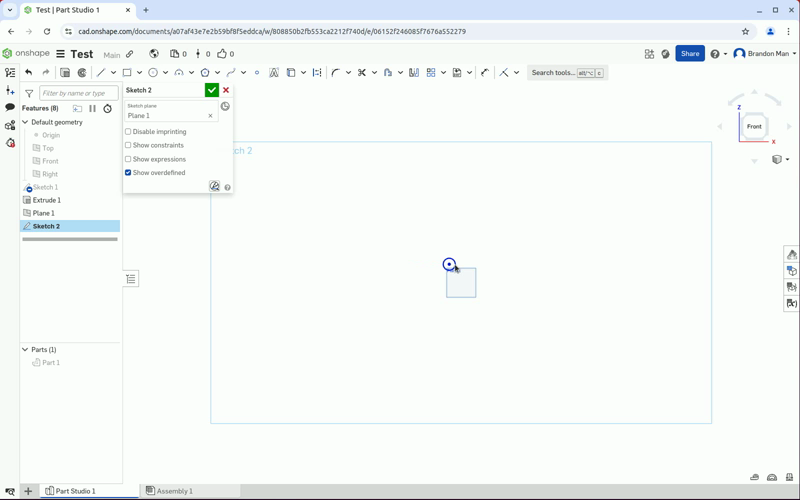
mouse_move(446, 261)
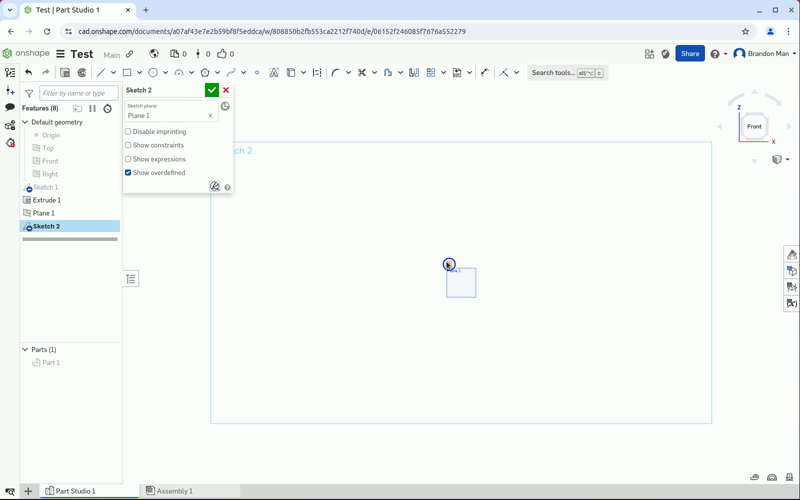
scroll(6)
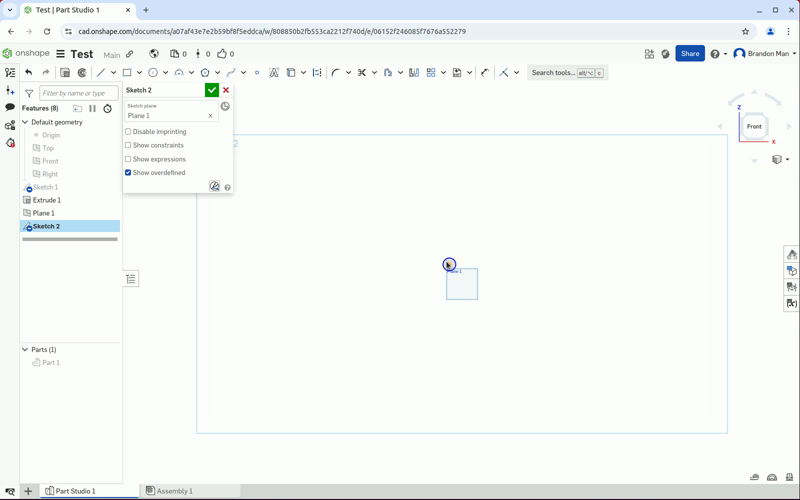
scroll(6)
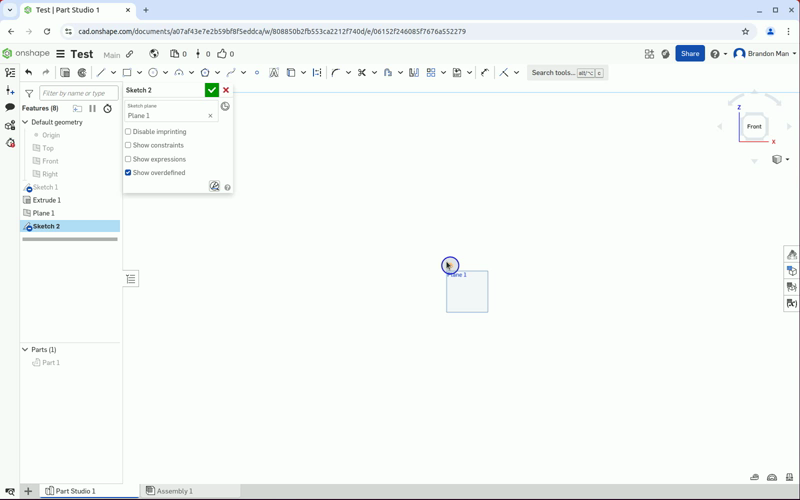
scroll(6)
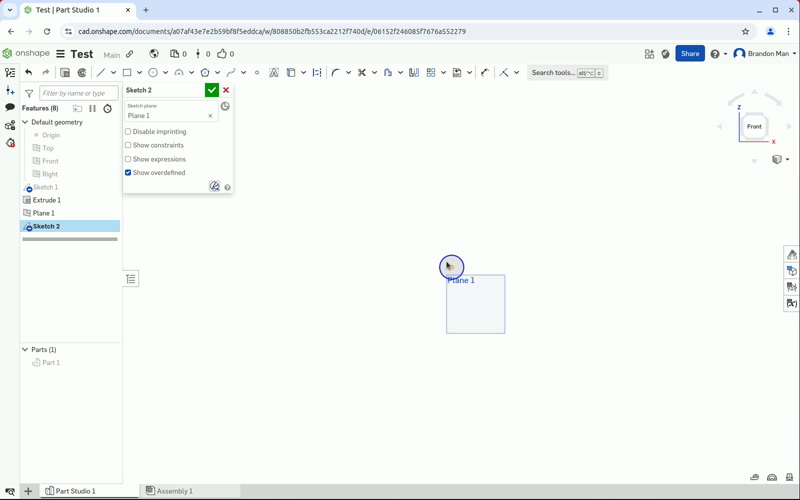
scroll(6)
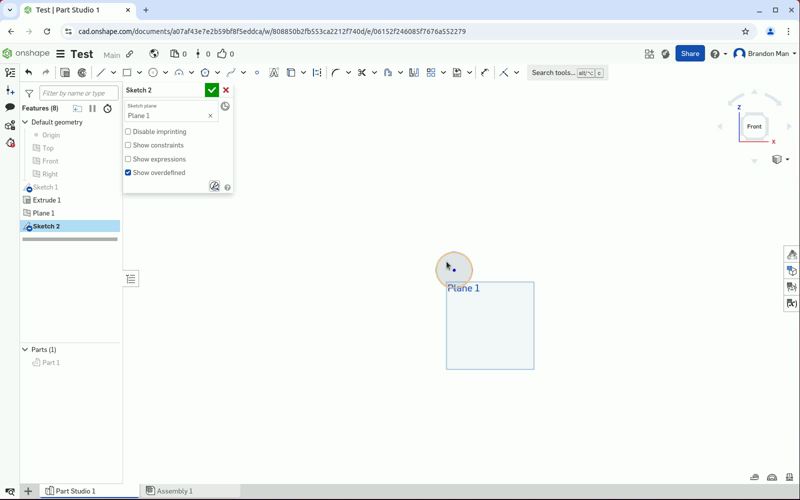
scroll(6)
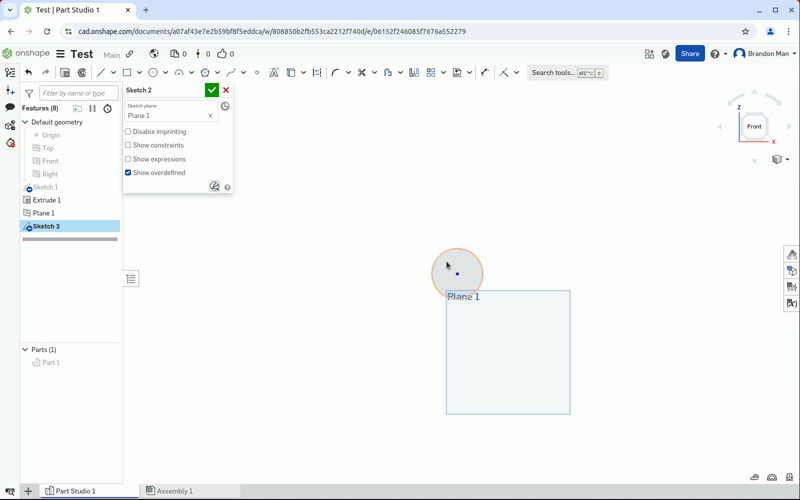
scroll(6)
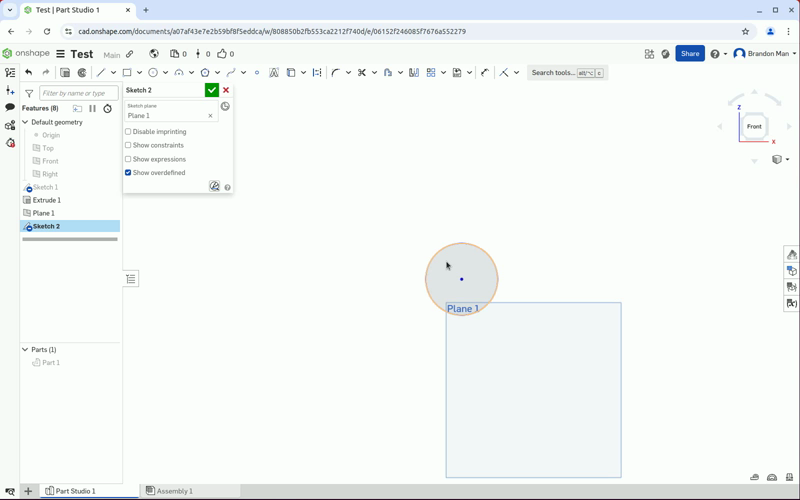
scroll(6)
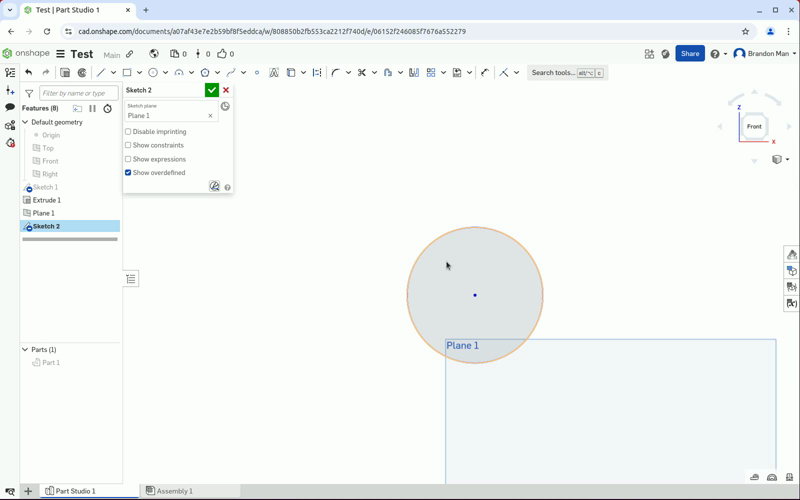
click(446, 261)
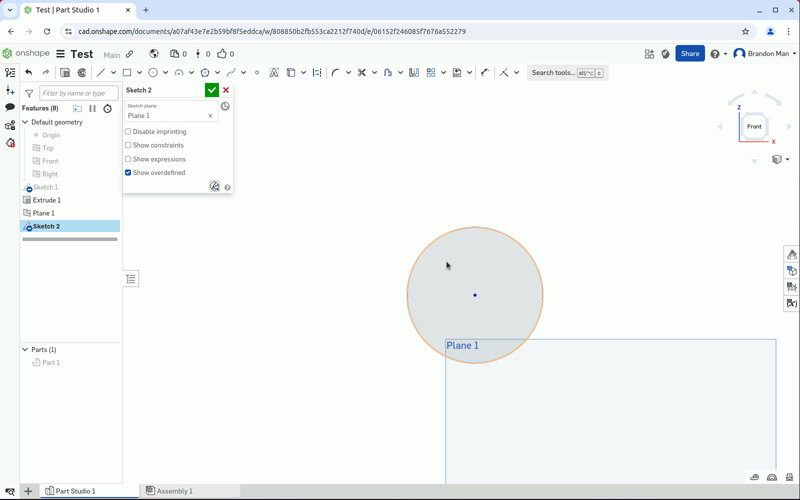
scroll(-6)
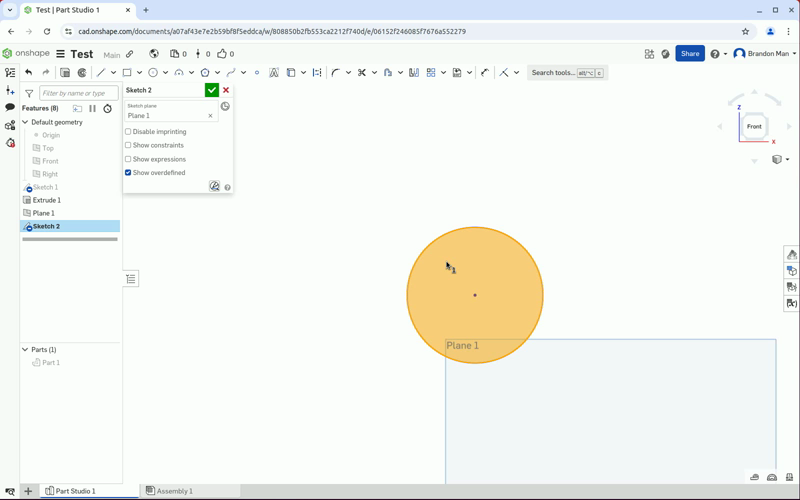
scroll(-6)
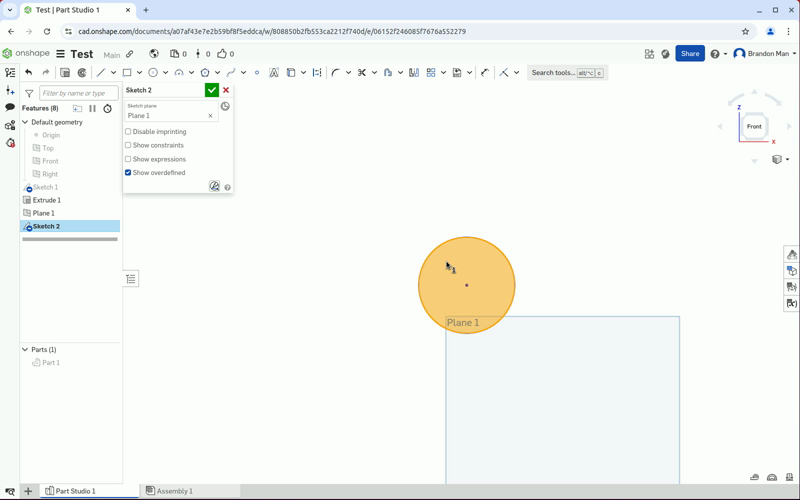
scroll(-6)
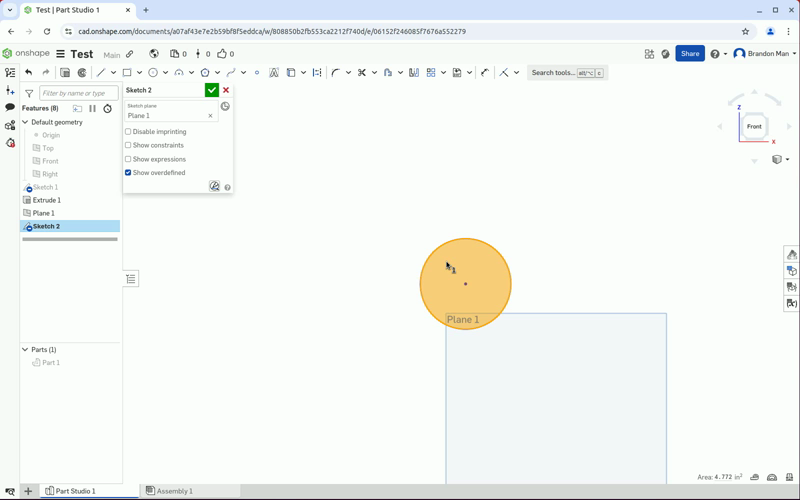
scroll(-6)
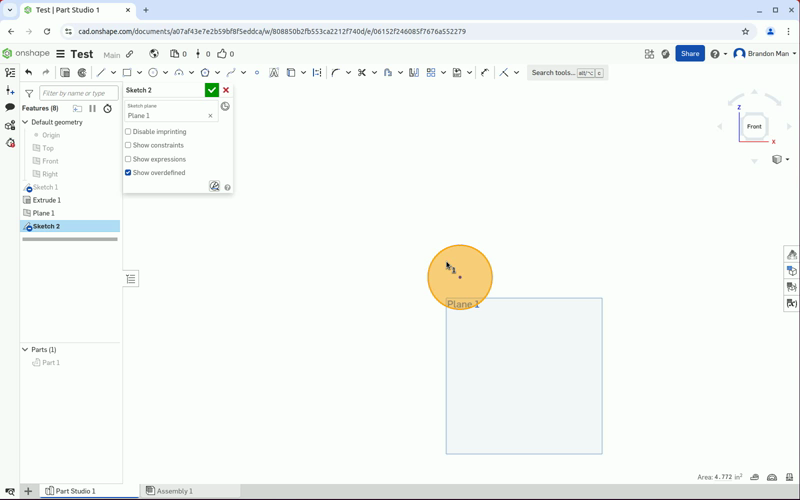
scroll(-6)
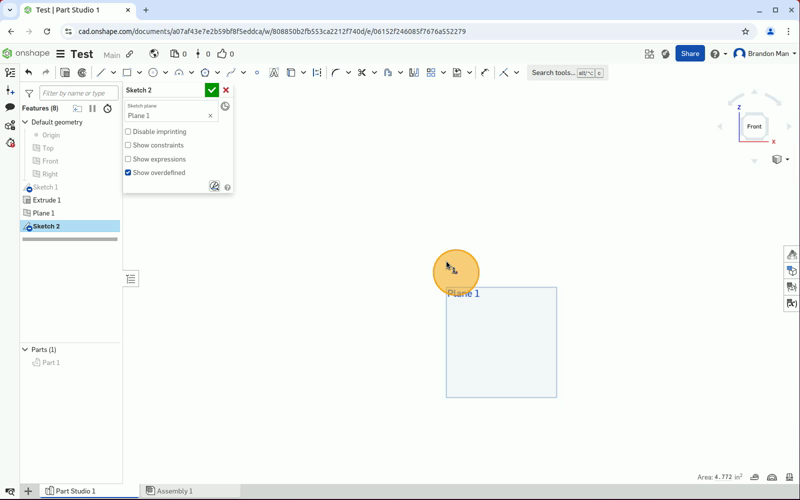
scroll(-6)
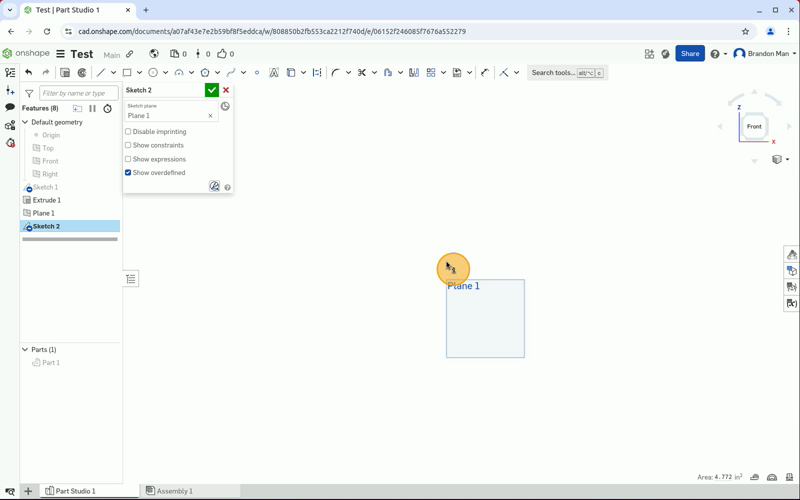
scroll(-6)
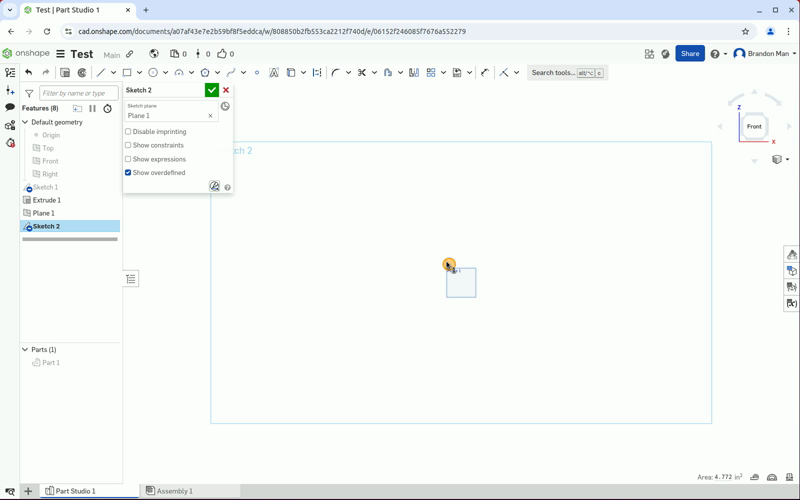
mouse_move(73, 352)
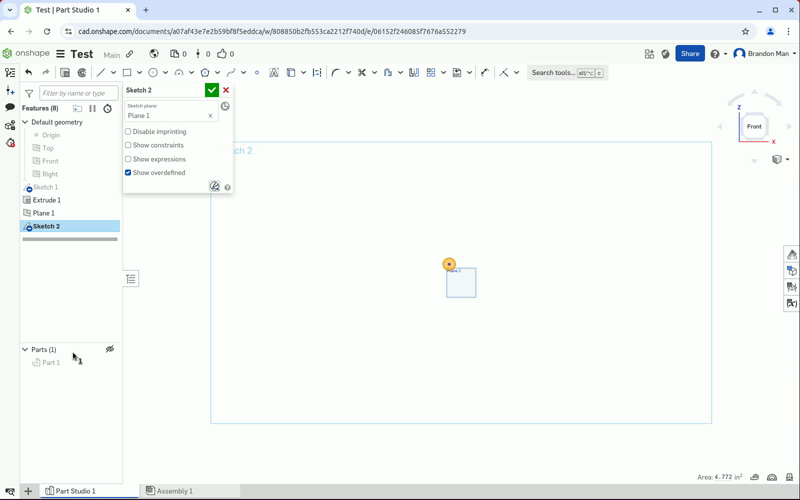
key(shift+y)
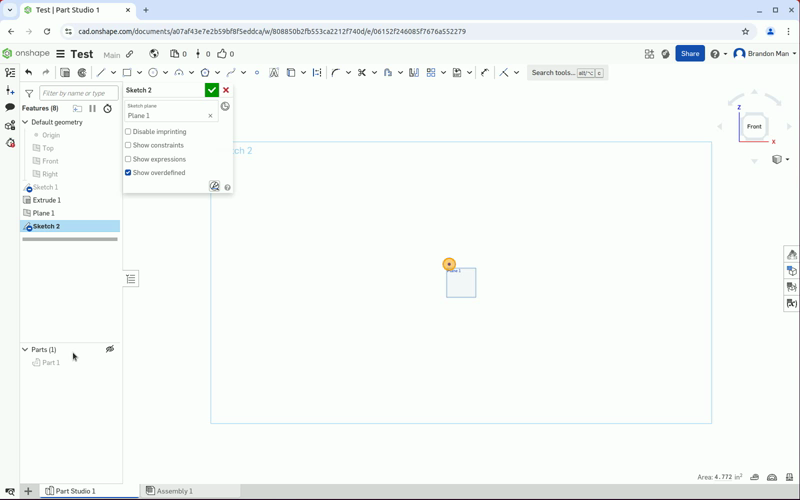
key(shift+e)
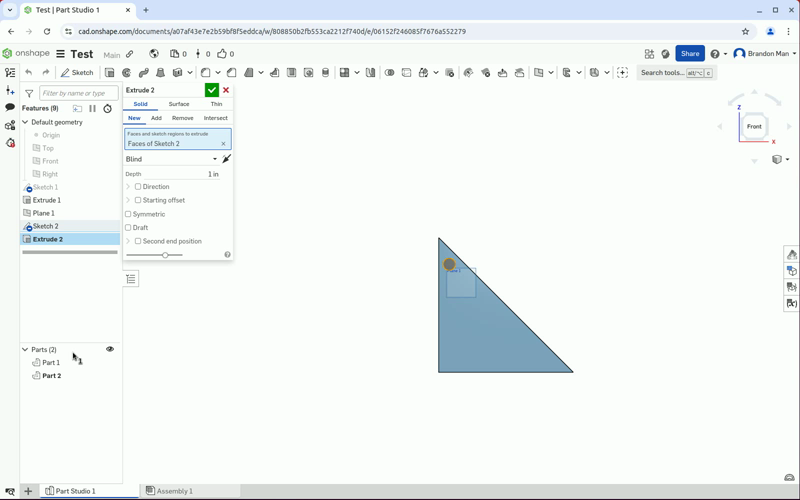
mouse_move(143, 106)
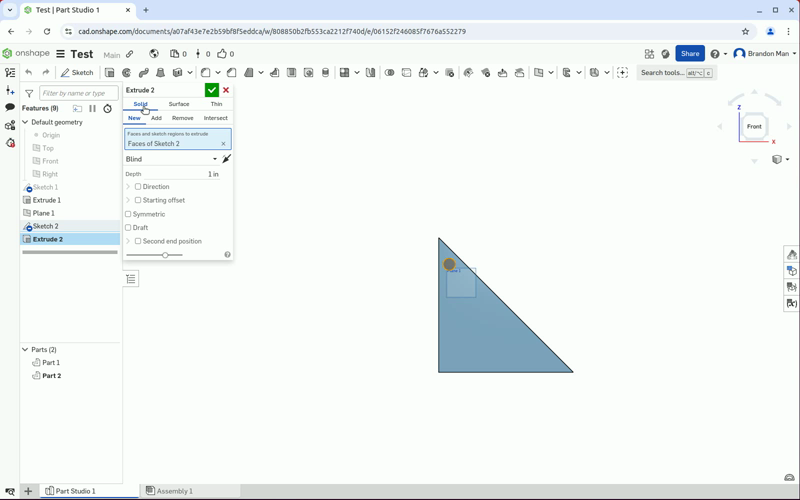
click(143, 106)
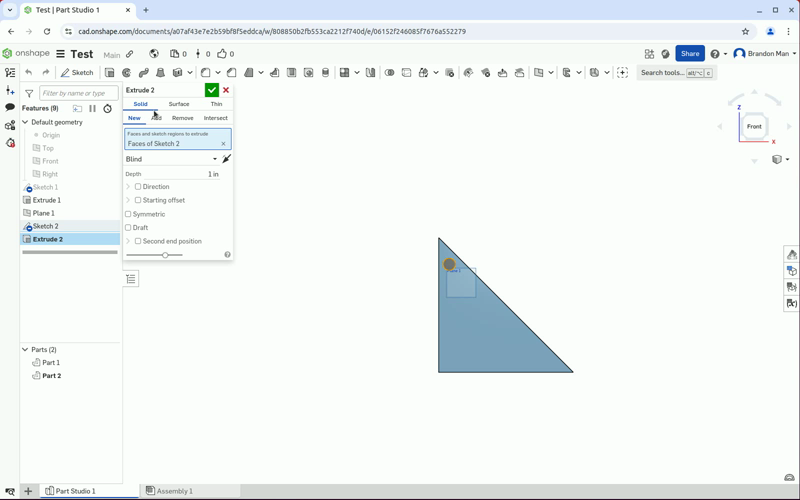
mouse_move(186, 120)
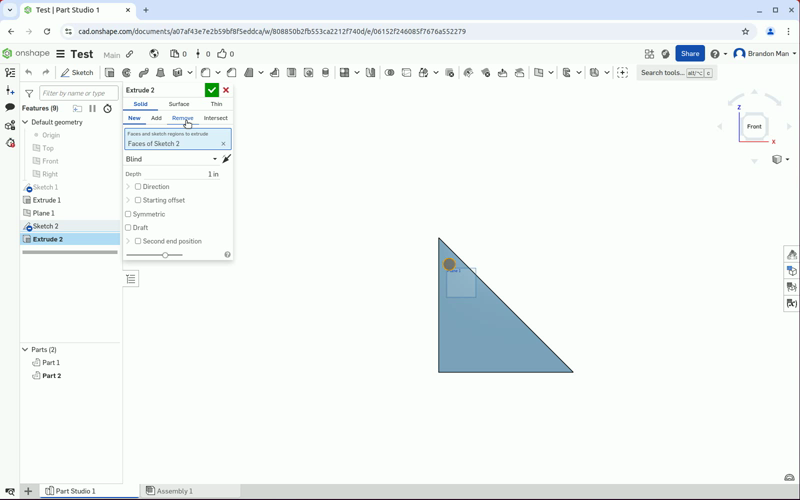
click(186, 120)
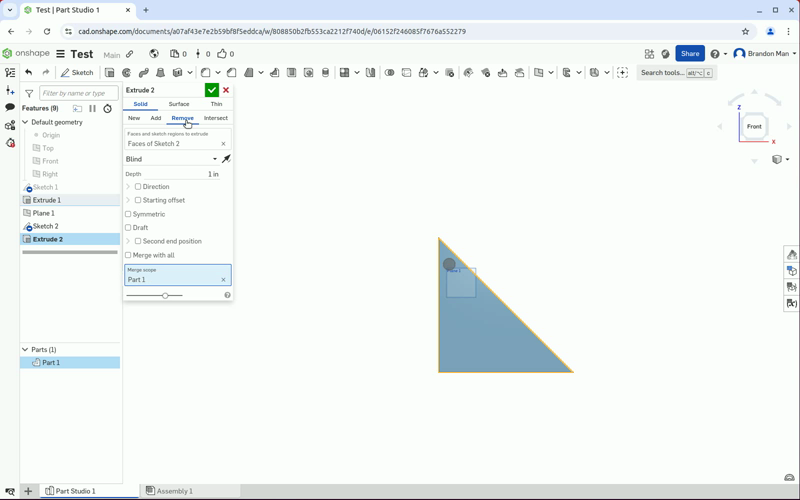
key(tab, 4)
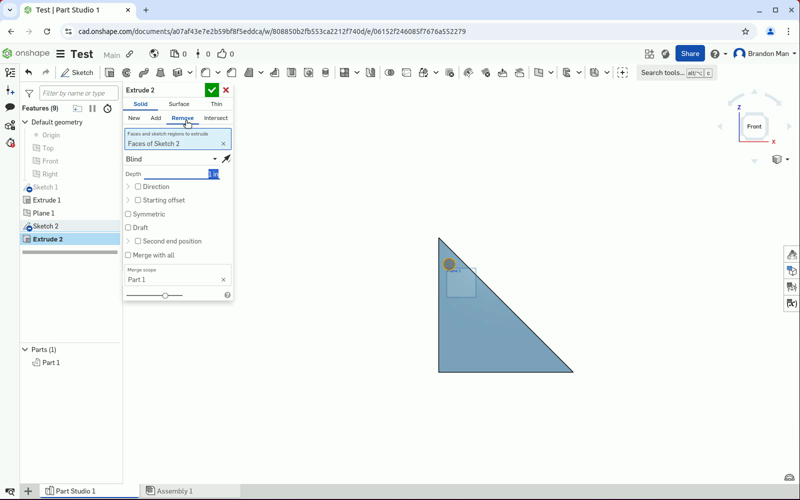
text(0.722)
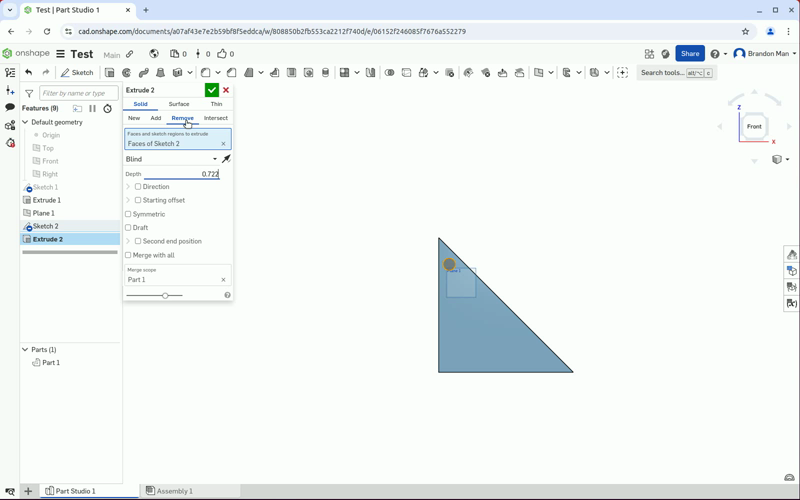
key(tab, 6)
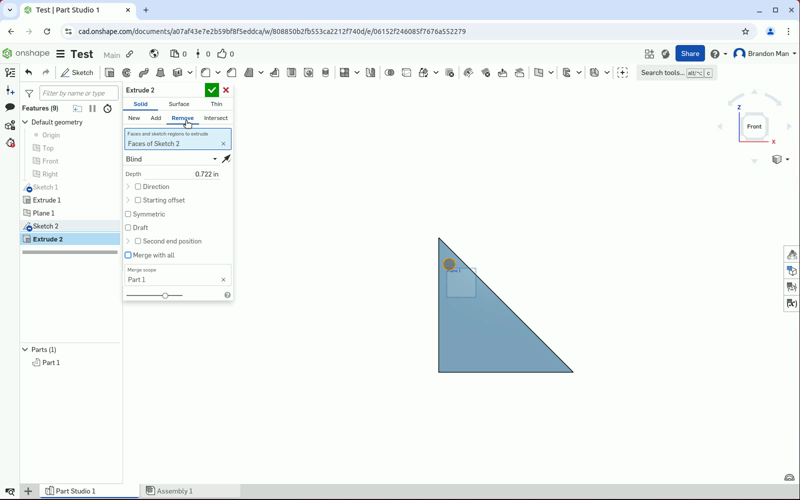
key(space)
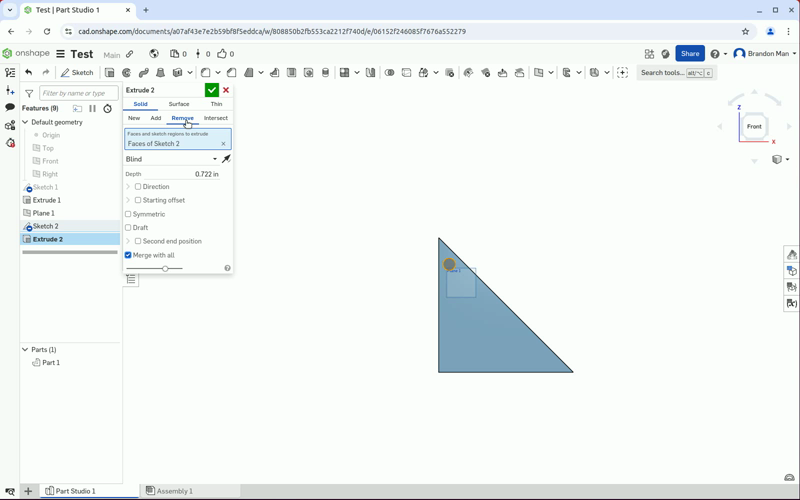
key(enter)
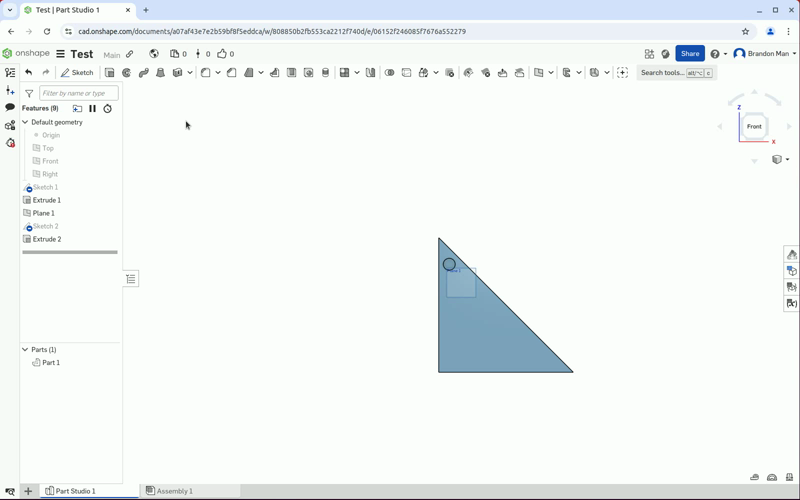
key(shift+h)
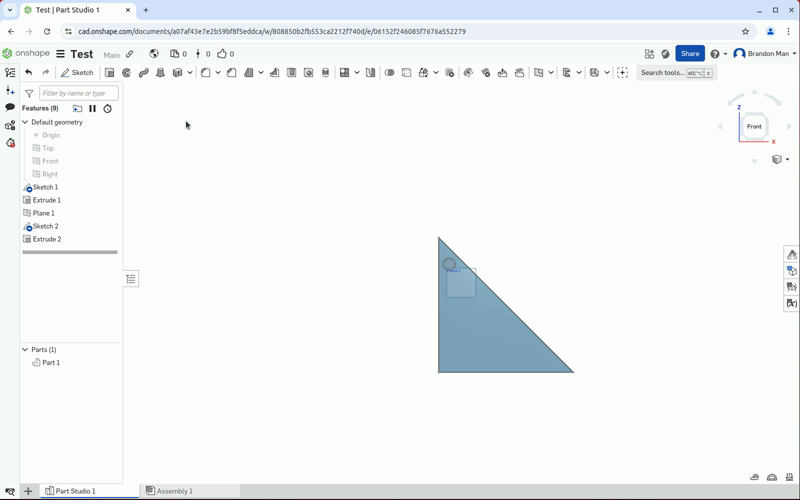
key(shift+h)
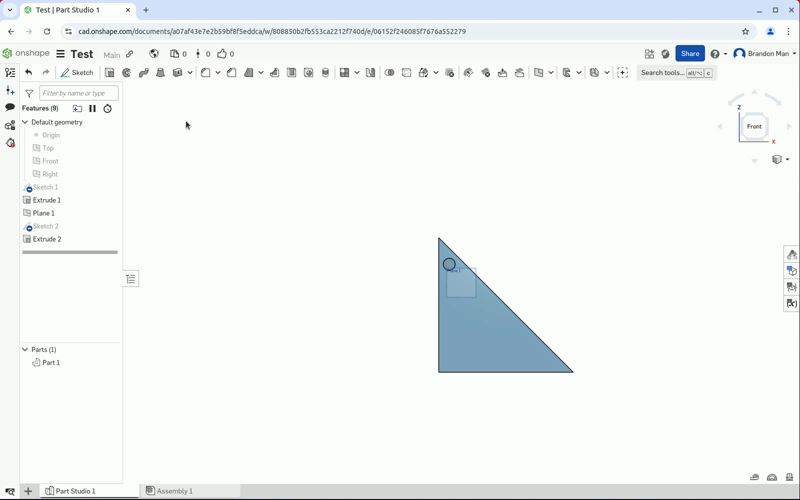
mouse_move(73, 189)
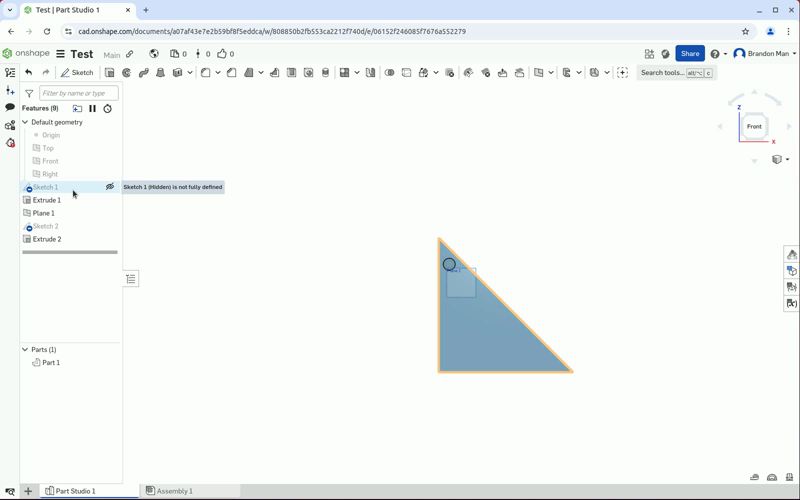
click(73, 189)
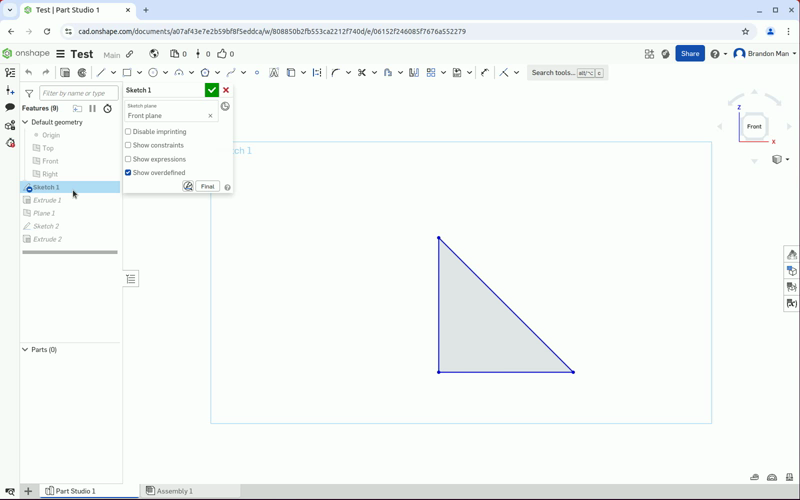
mouse_move(229, 92)
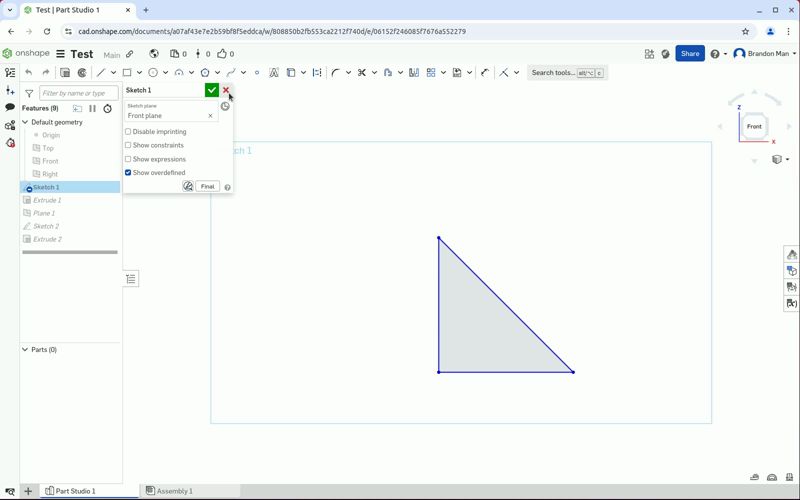
click(229, 92)
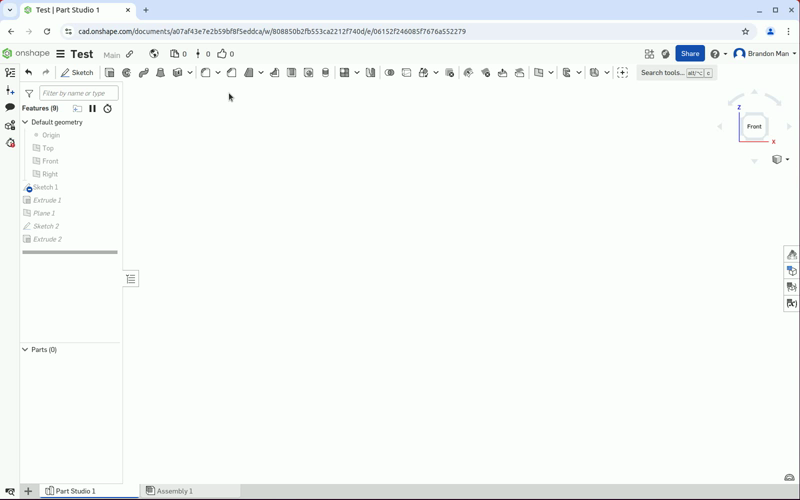
key(shift+s)
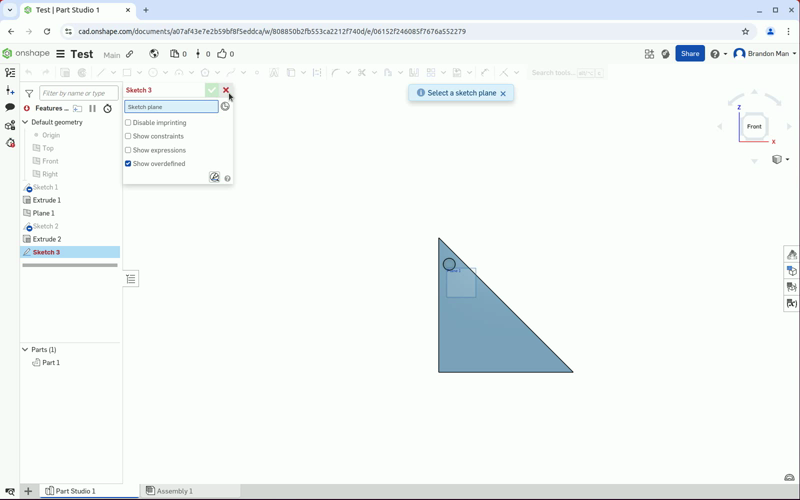
mouse_move(73, 215)
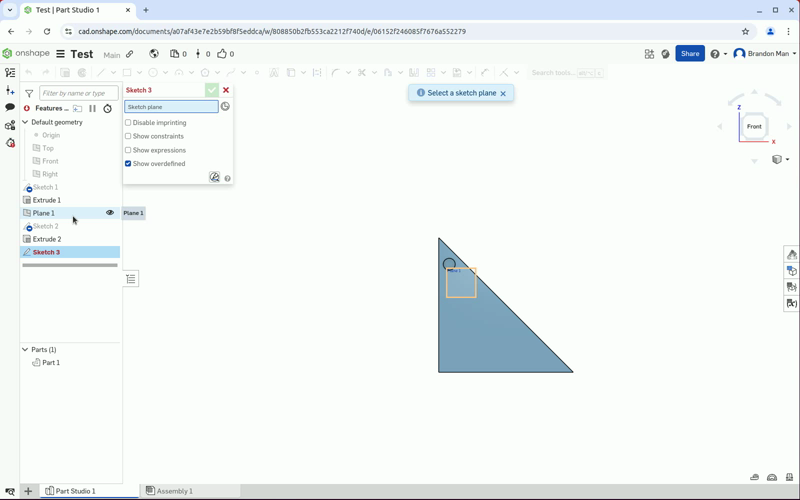
click(73, 215)
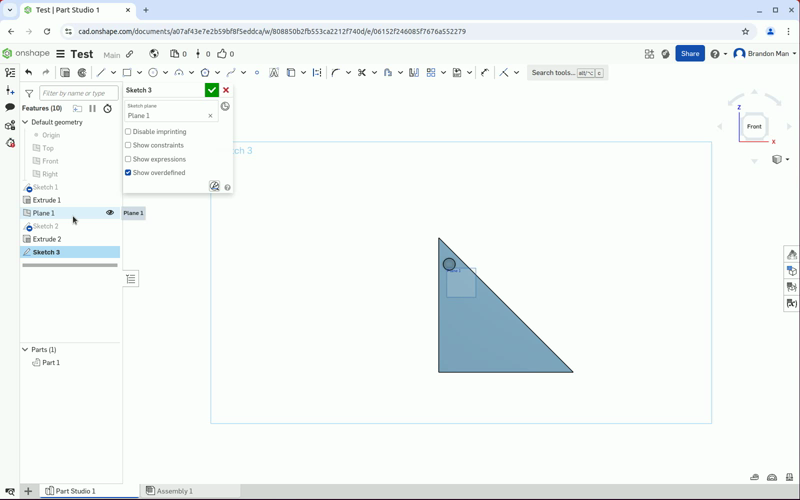
mouse_move(73, 352)
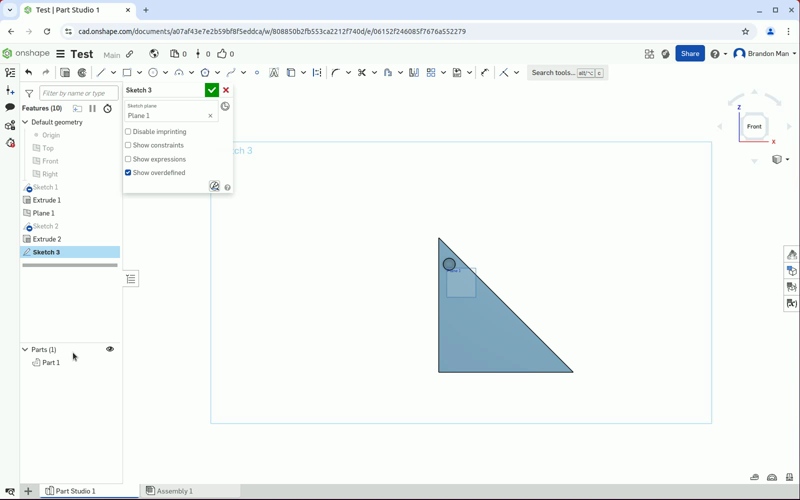
key(y)
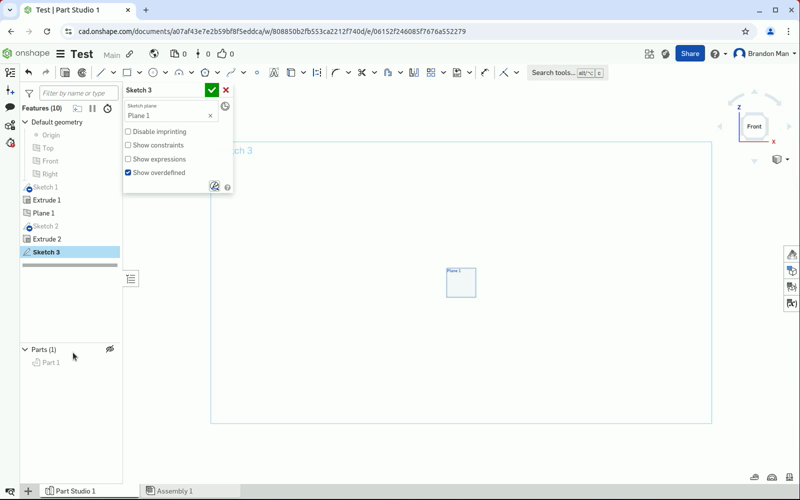
key(c)
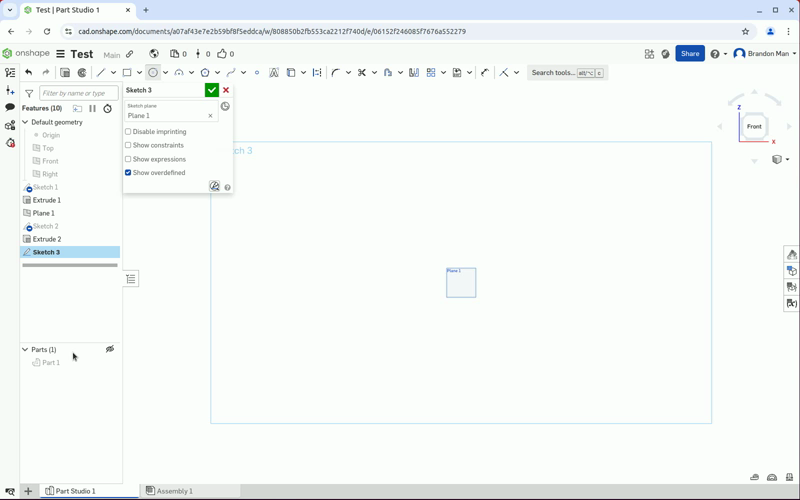
key_down(shift)
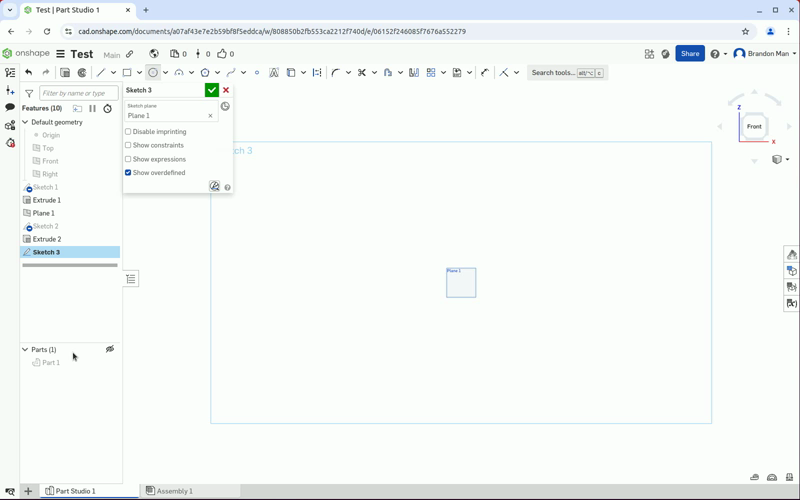
mouse_move(520, 345)
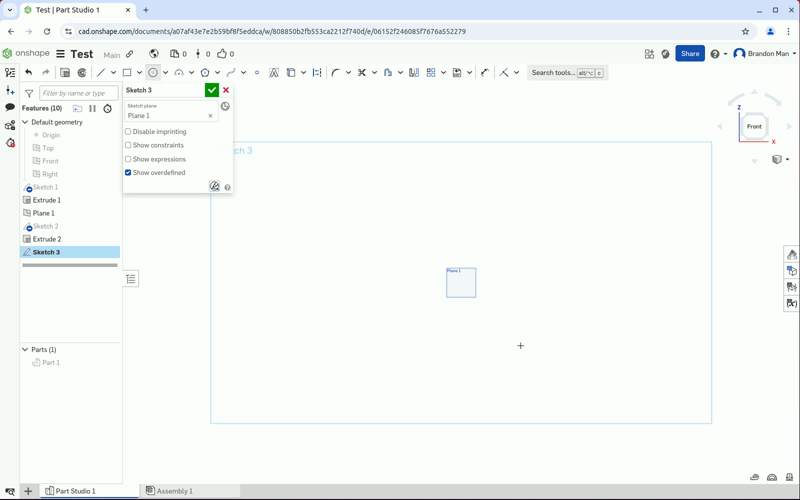
click(520, 345)
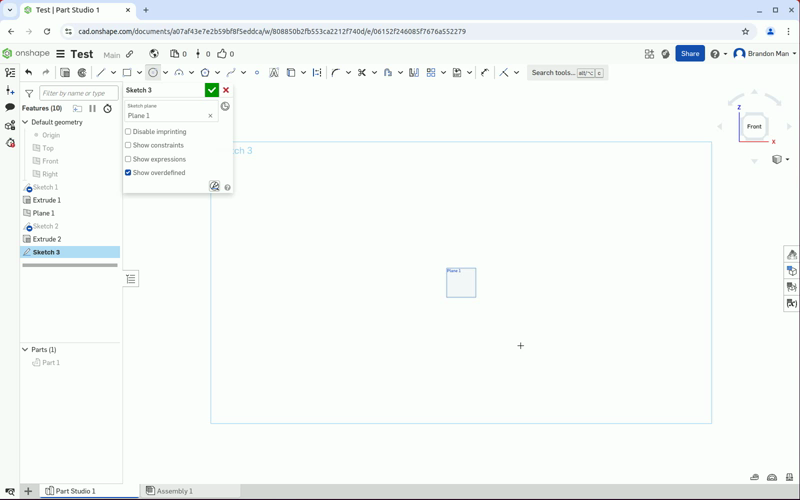
key_up(shift)
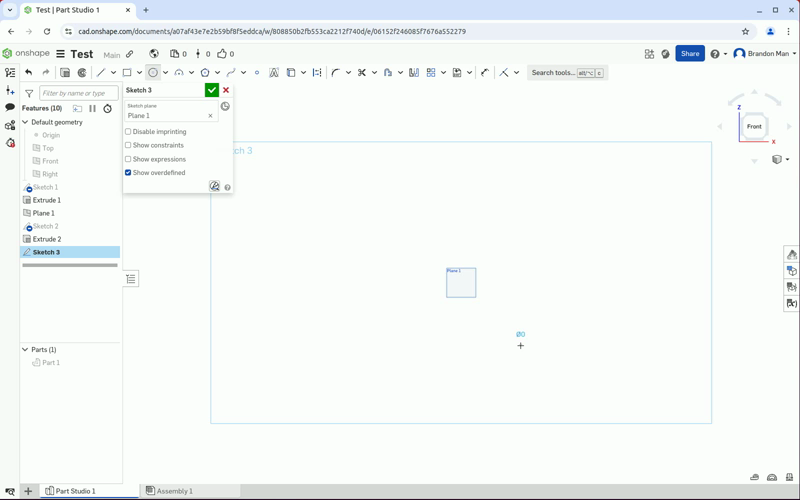
mouse_move(526, 345)
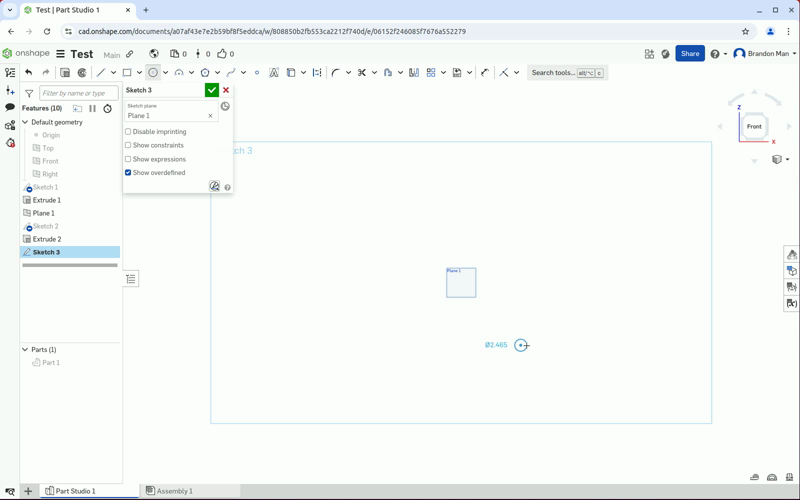
click(526, 345)
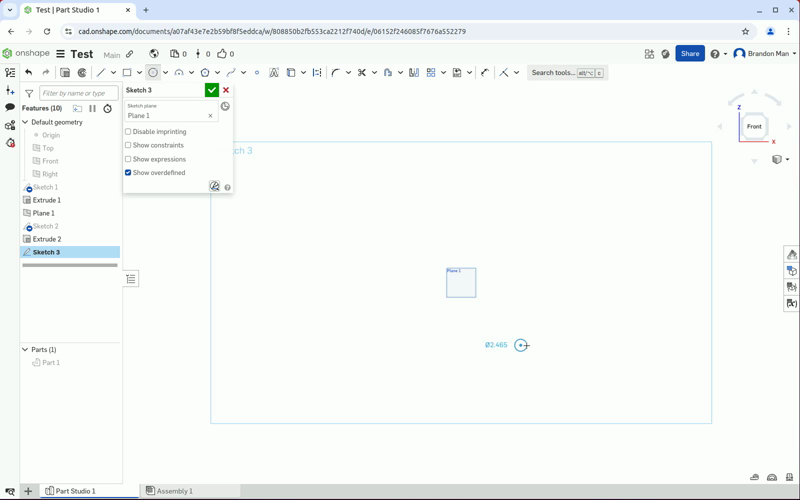
key(esc)
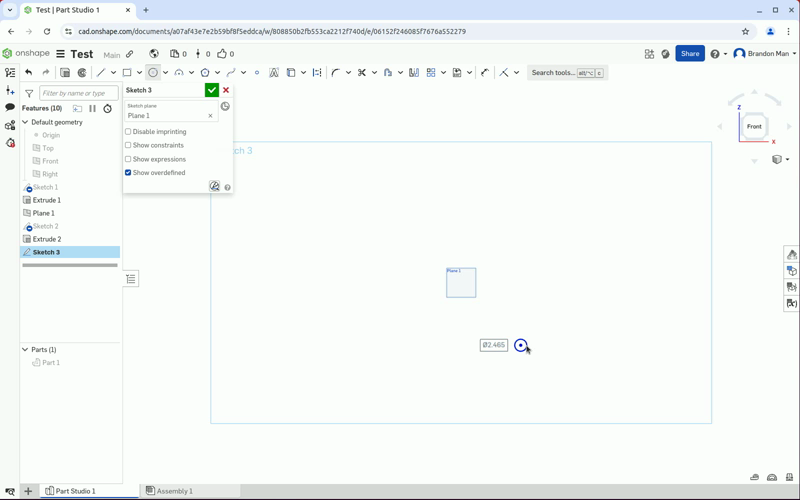
mouse_move(521, 348)
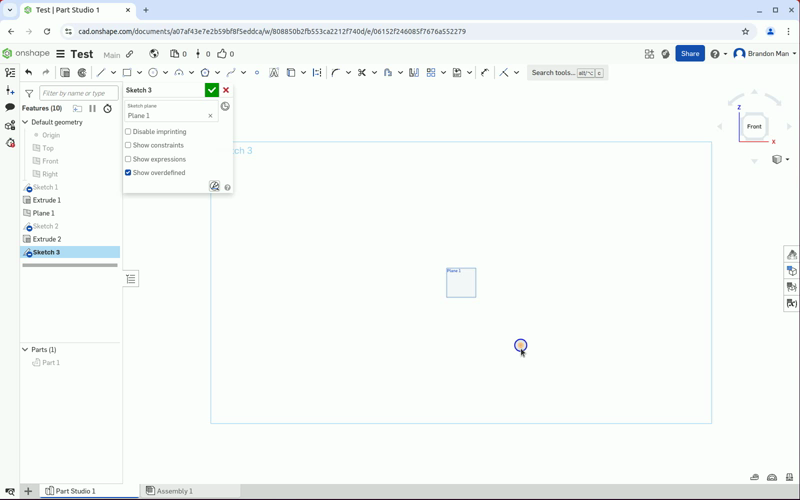
scroll(6)
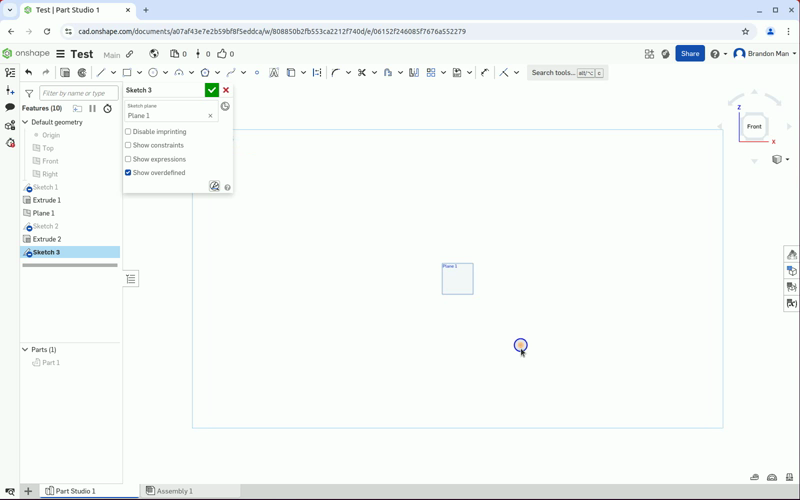
scroll(6)
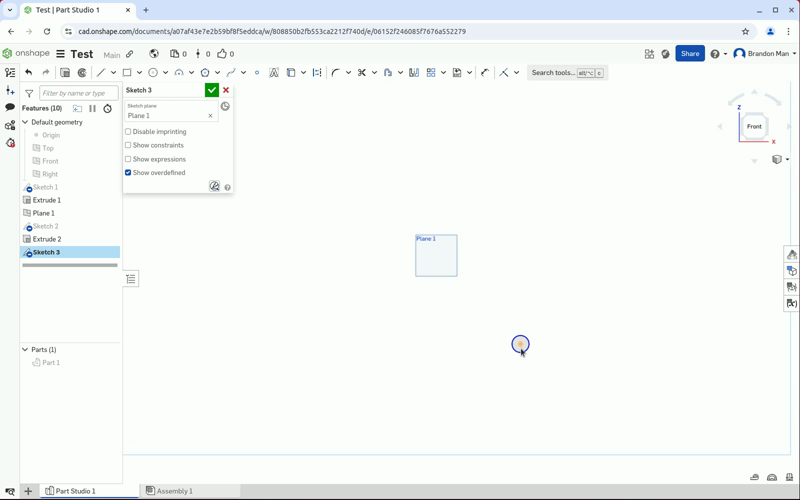
scroll(6)
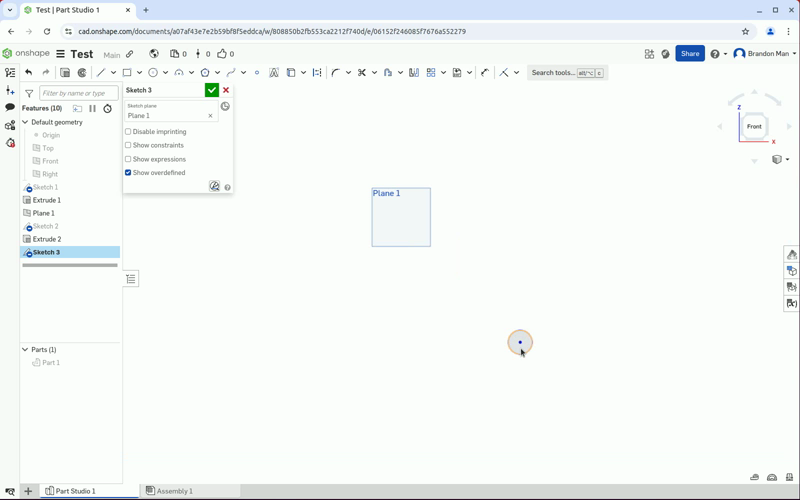
scroll(6)
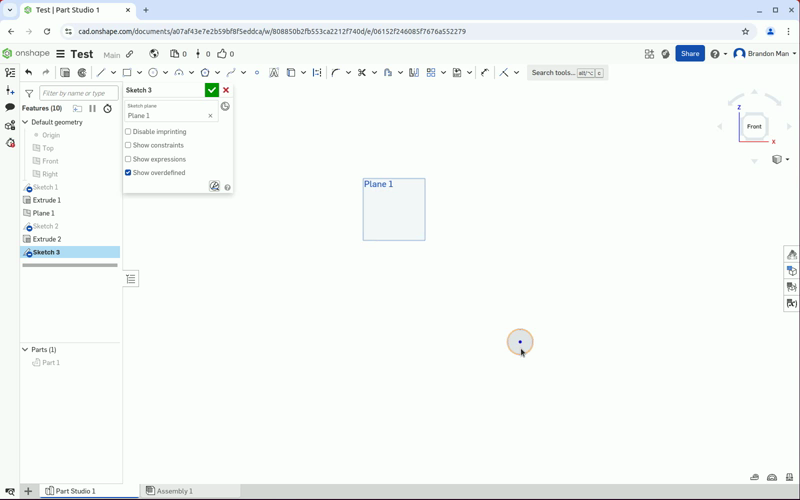
scroll(6)
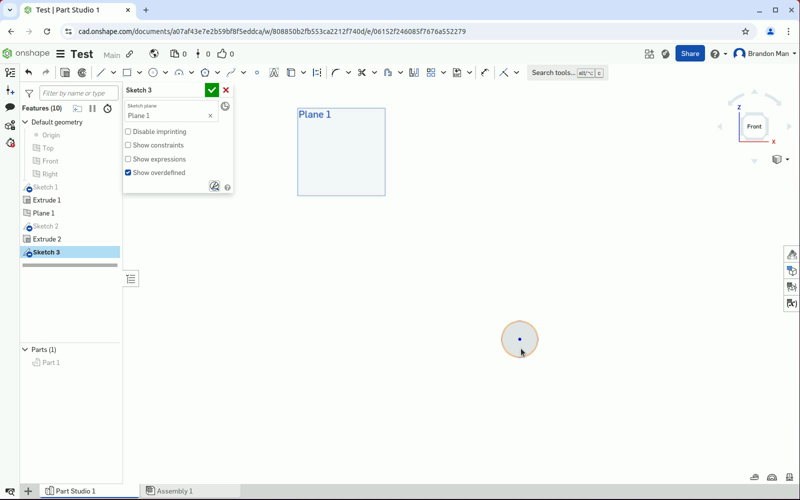
scroll(6)
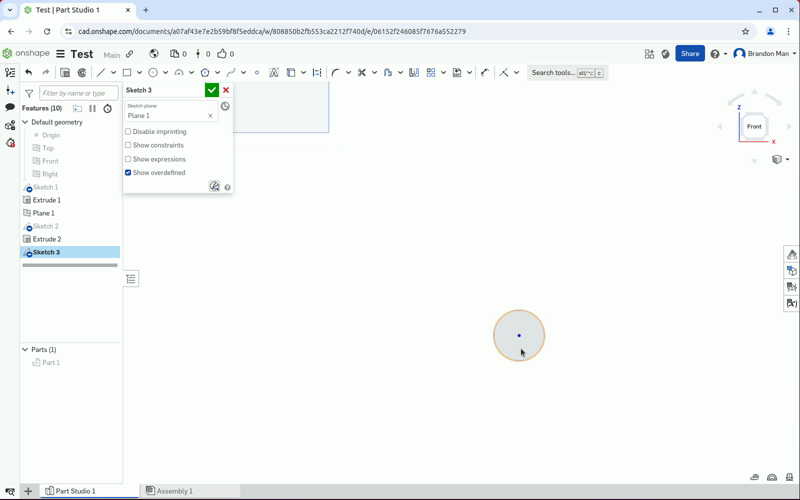
scroll(6)
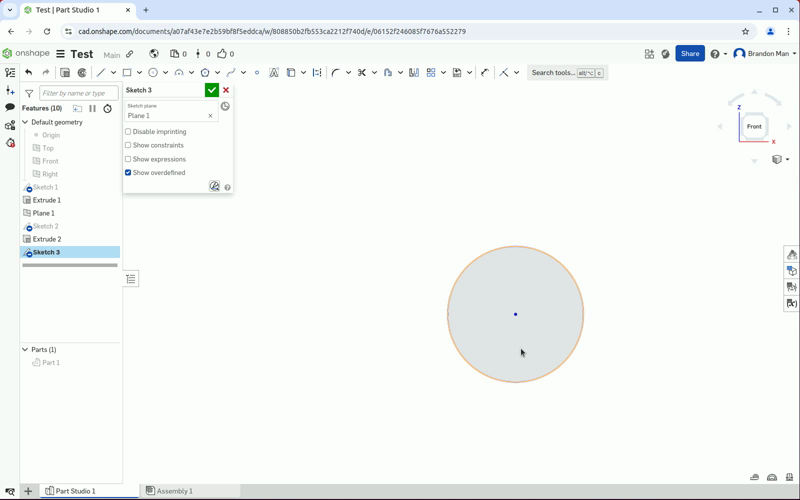
click(521, 348)
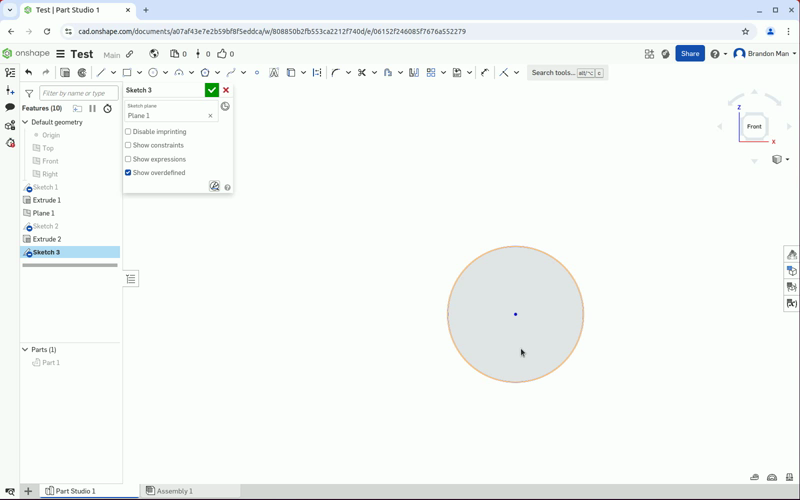
scroll(-6)
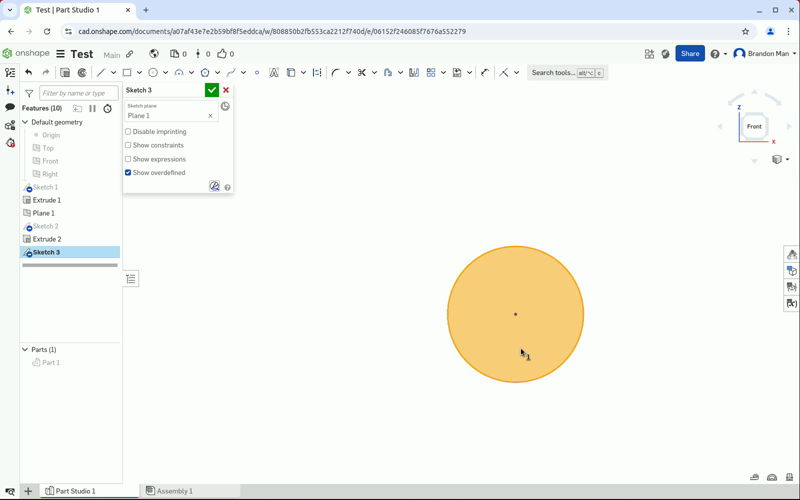
scroll(-6)
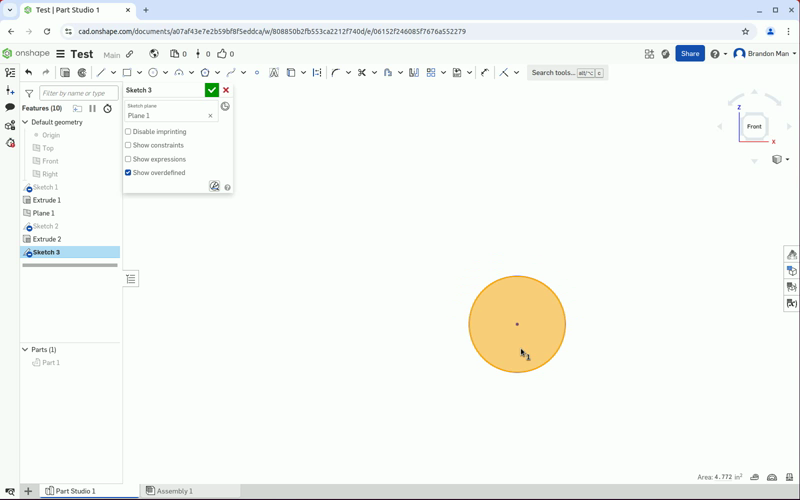
scroll(-6)
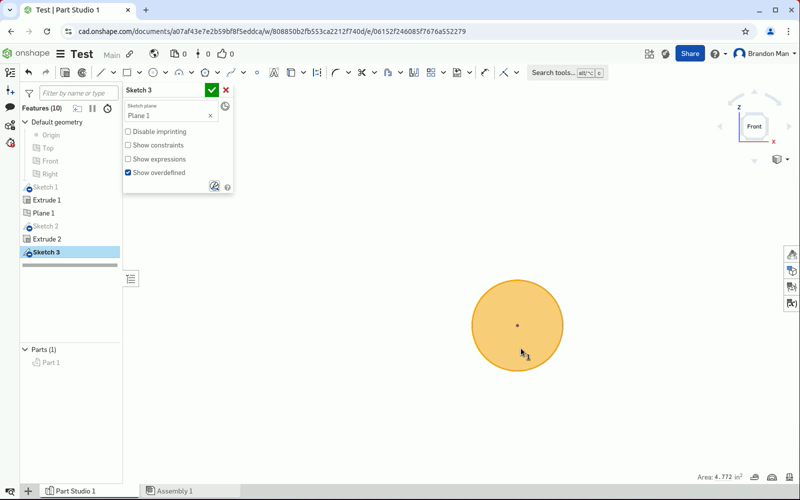
scroll(-6)
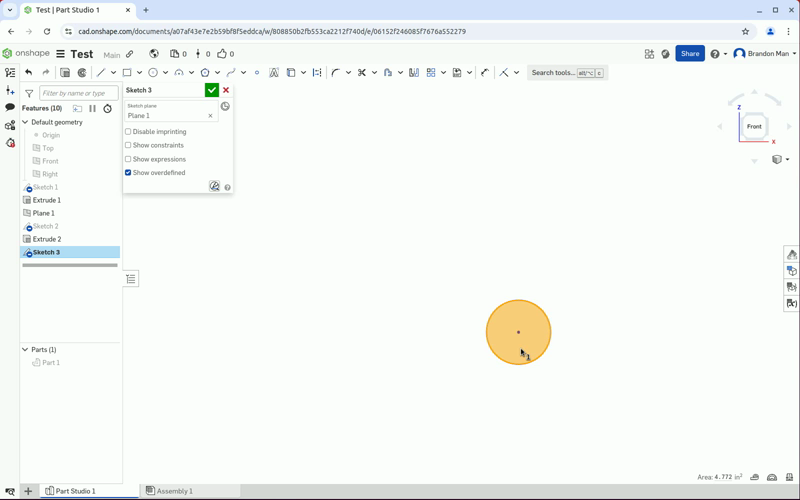
scroll(-6)
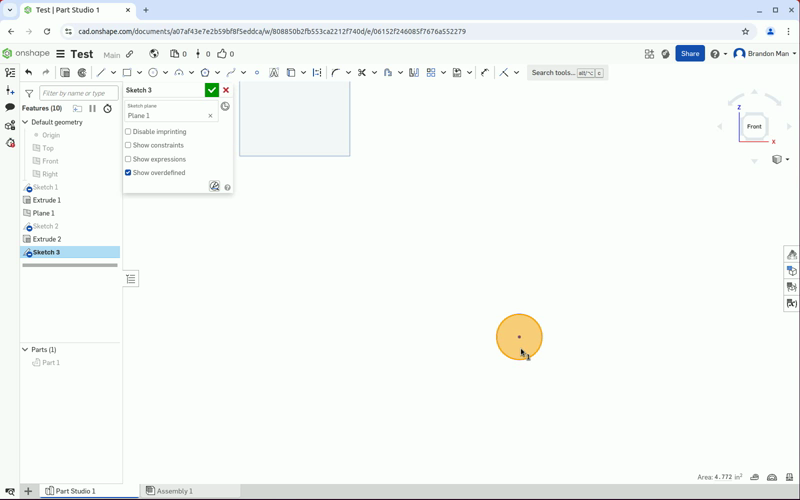
scroll(-6)
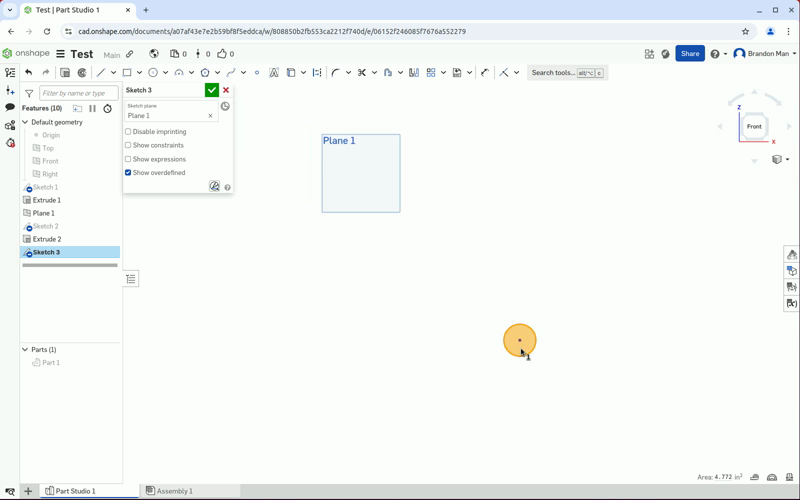
scroll(-6)
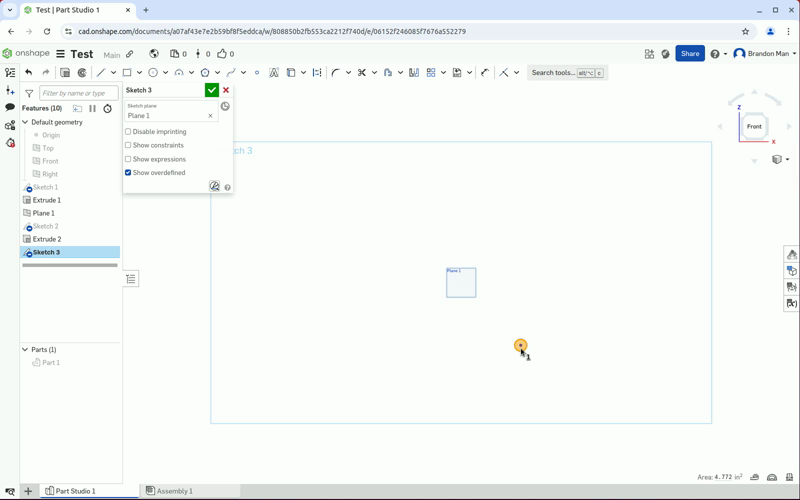
mouse_move(73, 352)
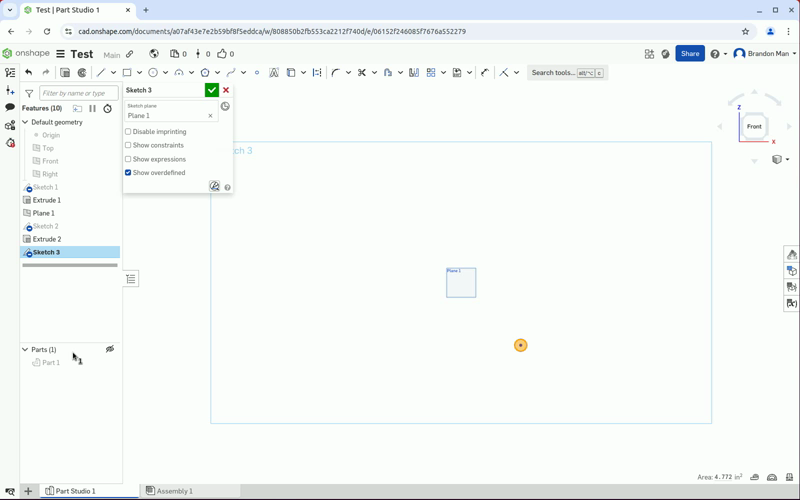
key(shift+y)
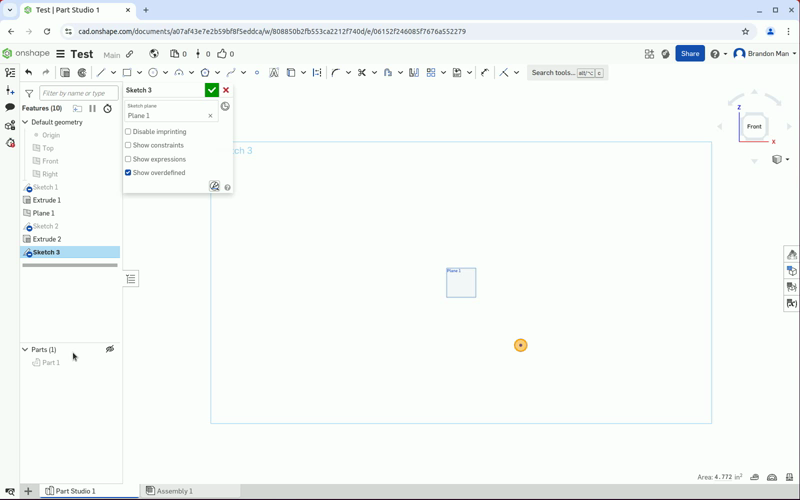
key(shift+e)
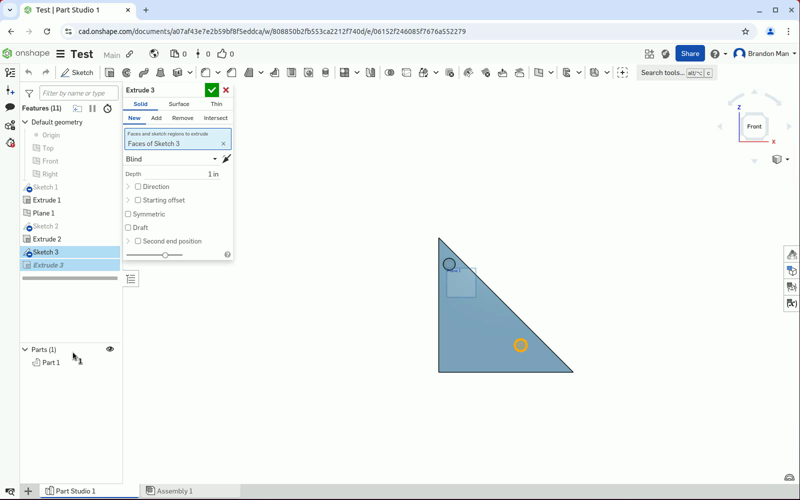
mouse_move(143, 106)
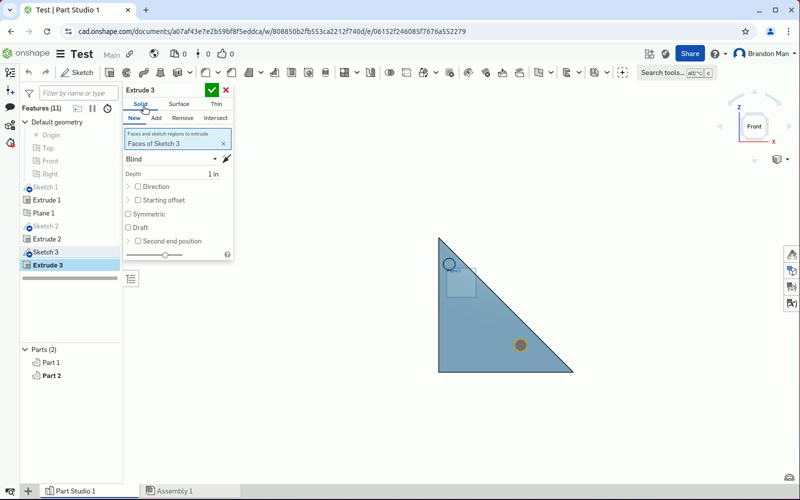
click(143, 106)
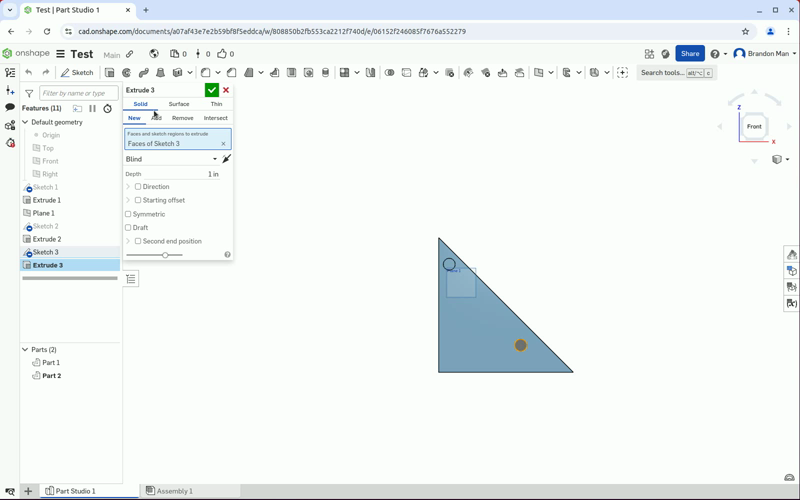
mouse_move(186, 120)
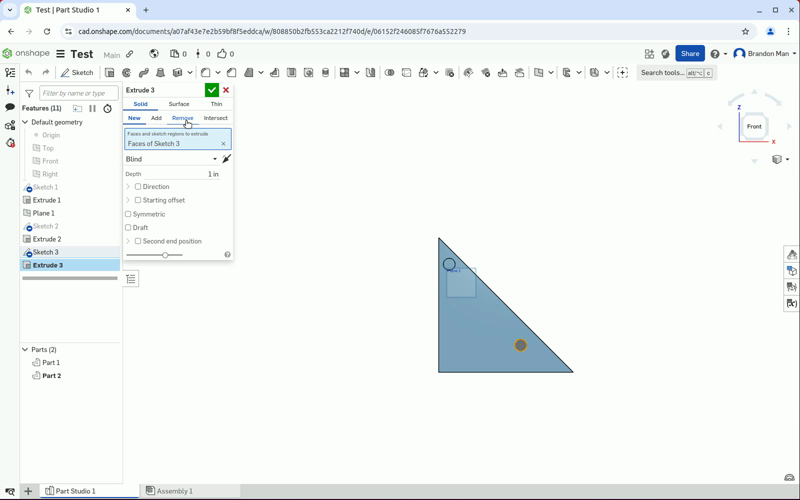
click(186, 120)
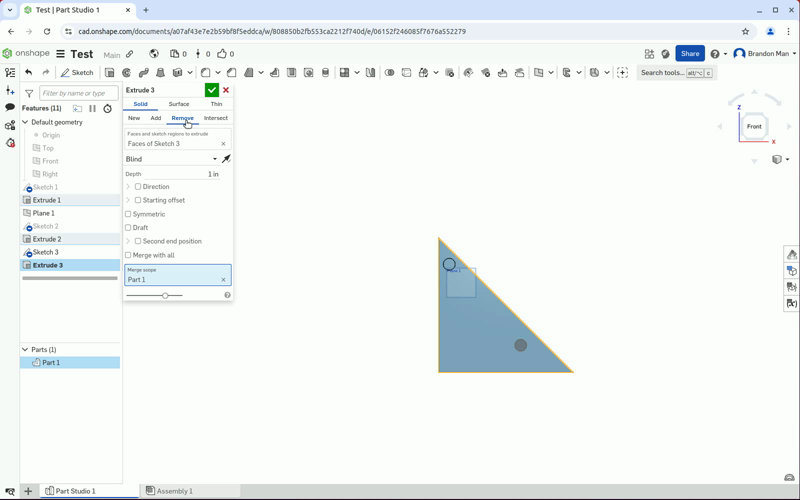
key(tab, 4)
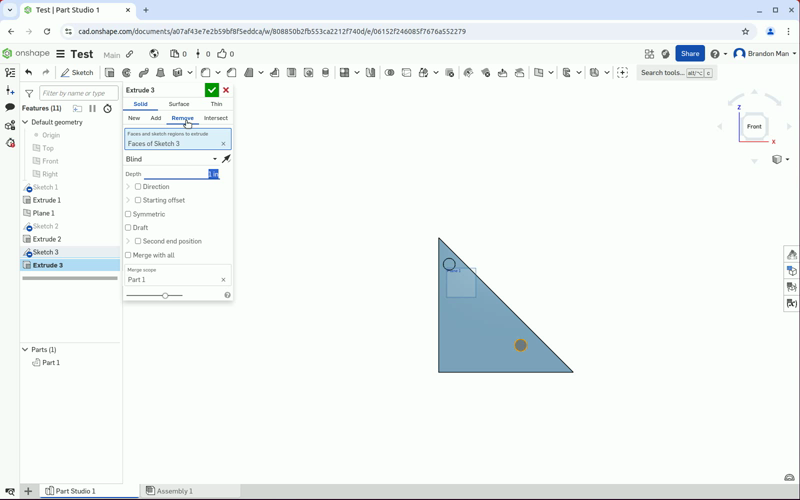
text(0.722)
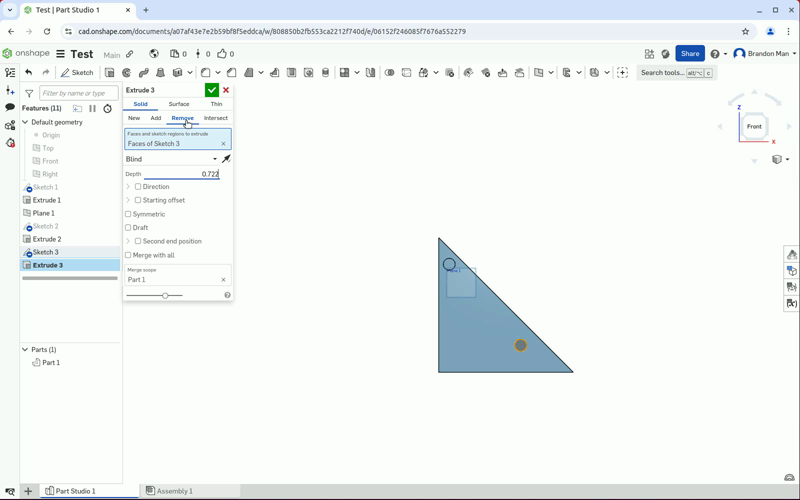
key(tab, 6)
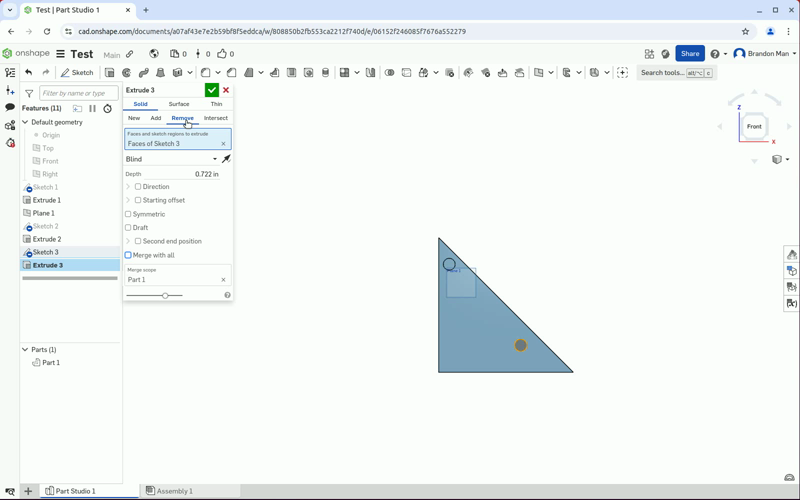
key(space)
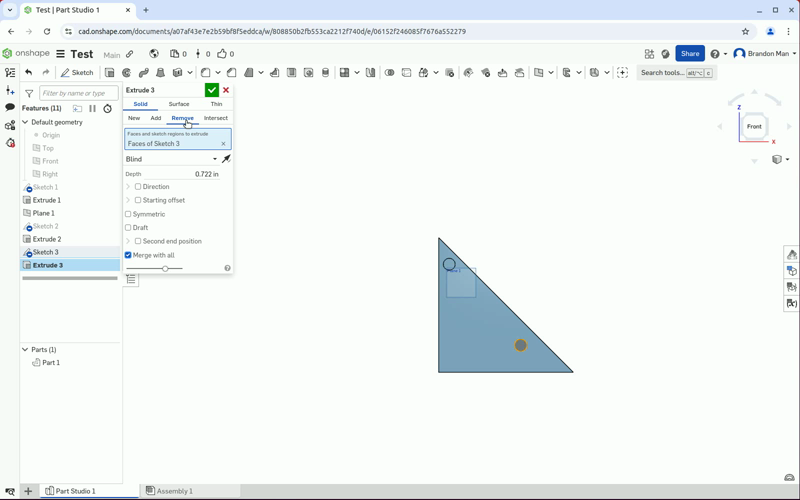
key(enter)
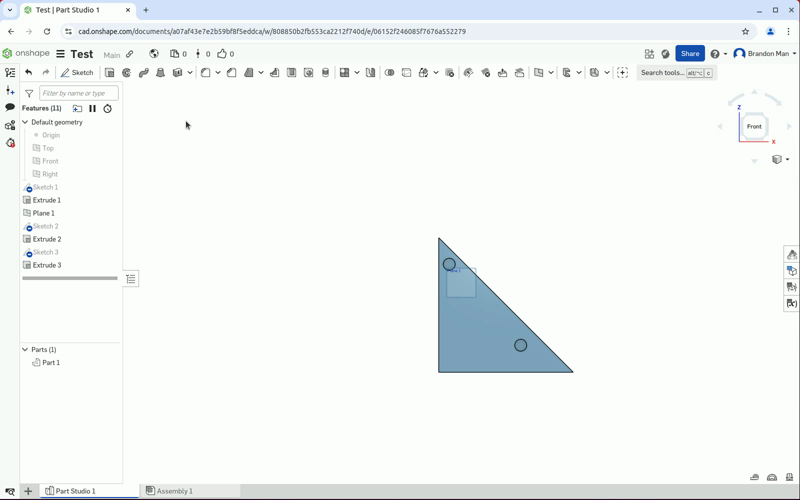
key(shift+h)
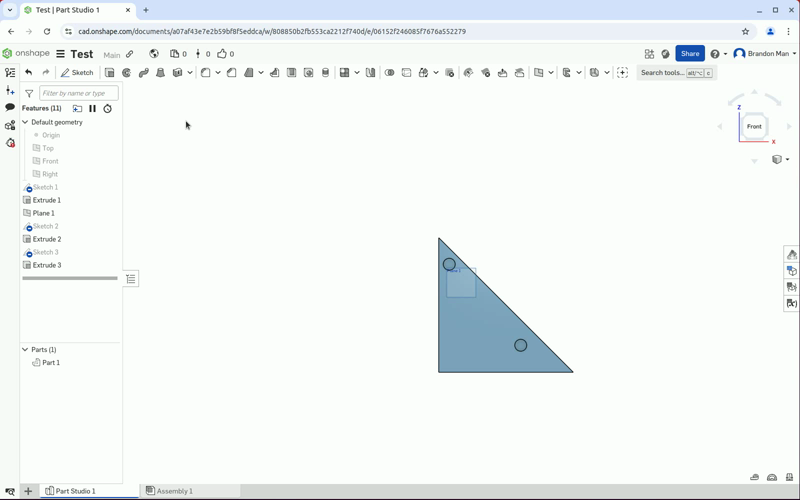
key(shift+h)
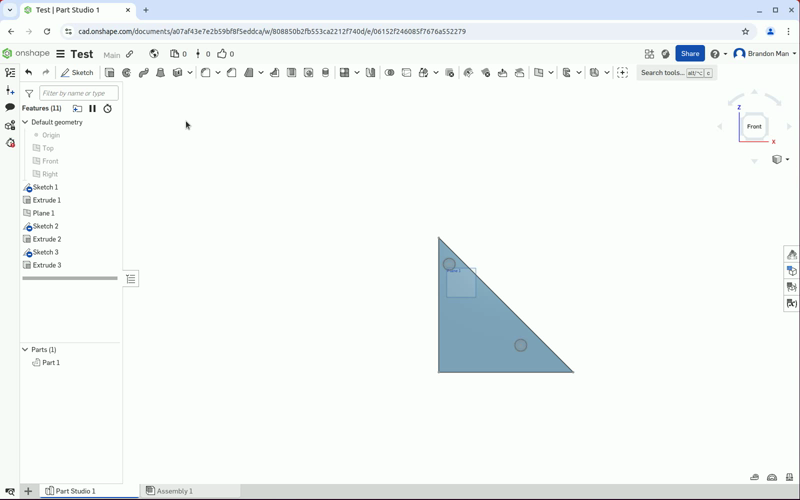
key(shift+7)
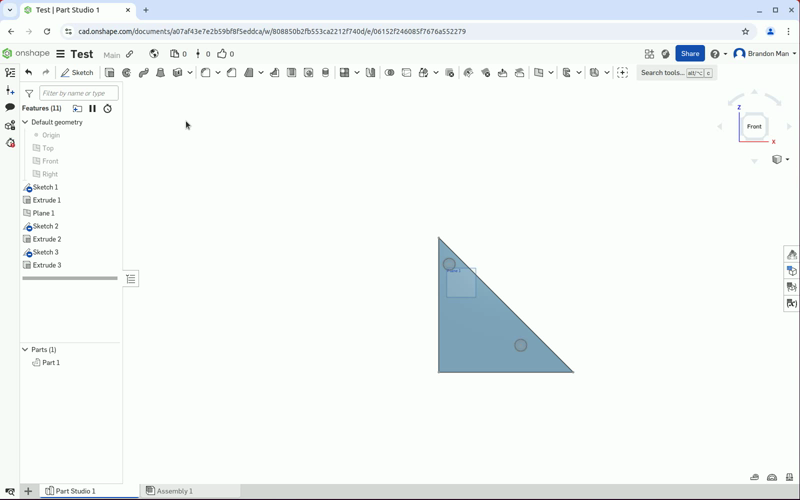
key(left, 2)
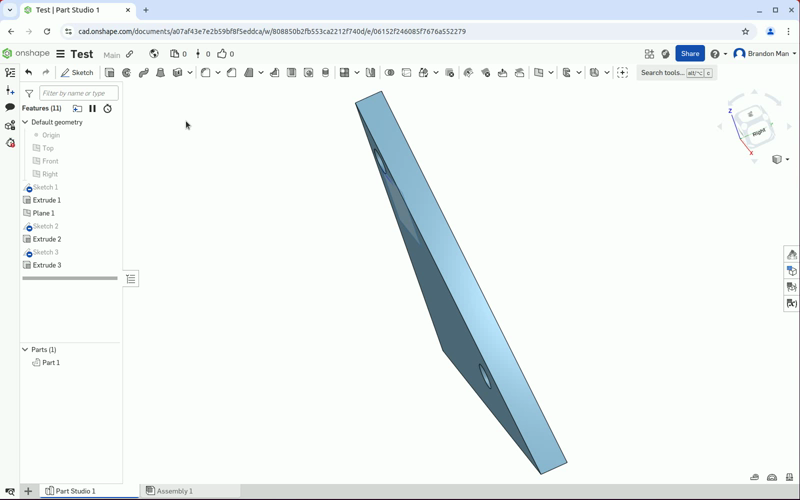
key(down, 2)
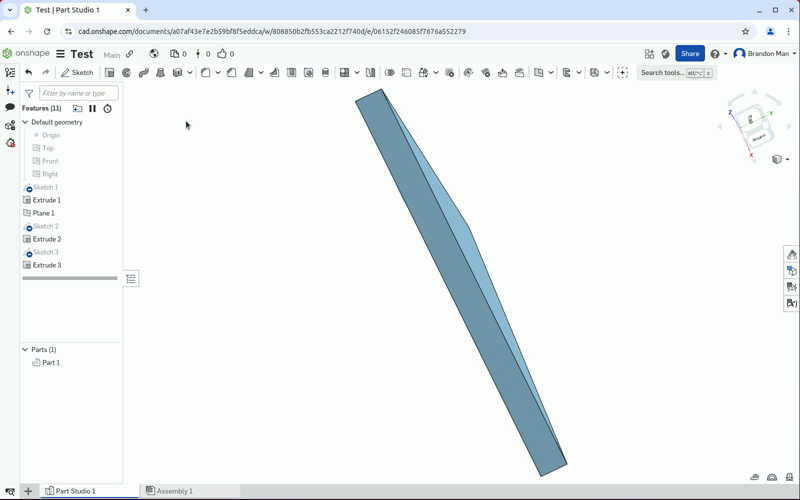
key(up, 2)
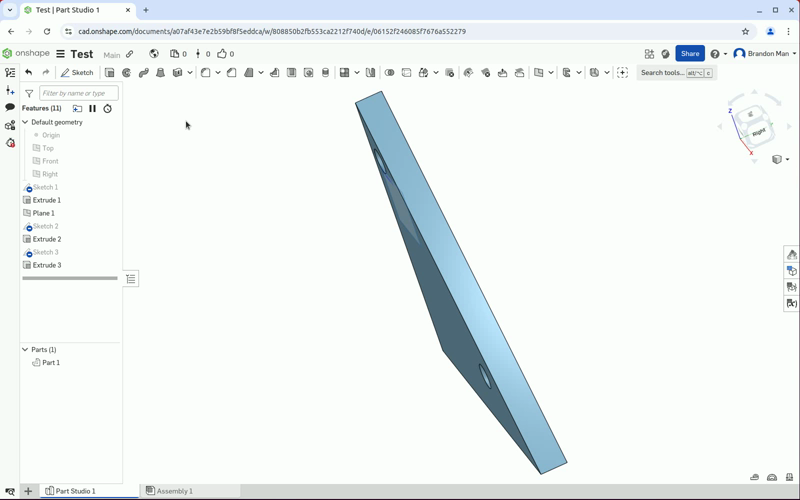
key(right, 2)
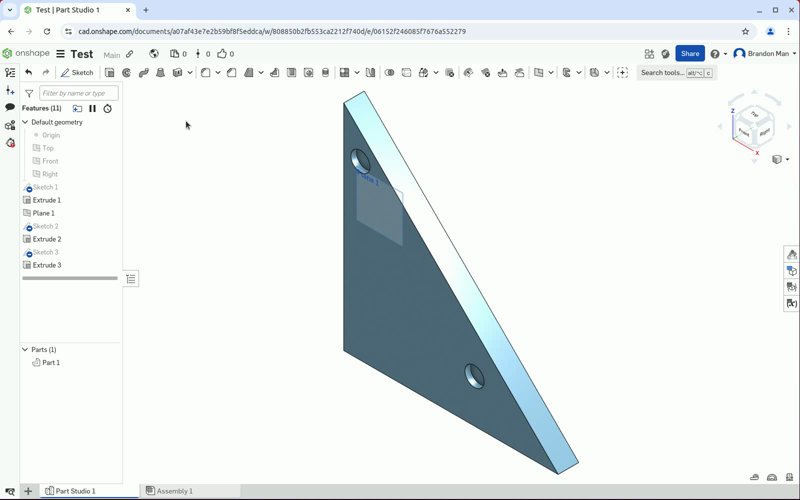
mouse_move(73, 189)
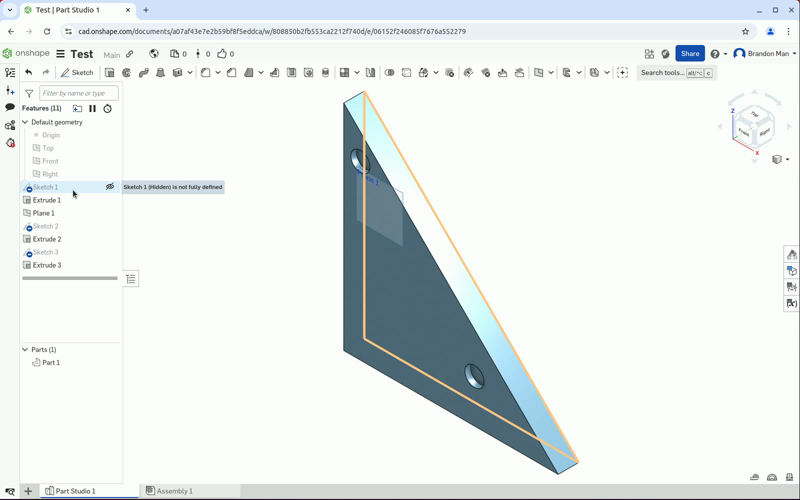
click(73, 189)